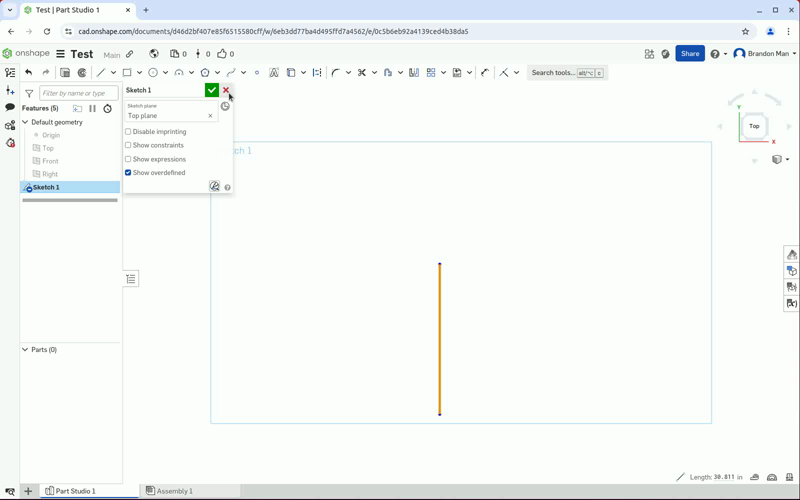
key(shift+h)
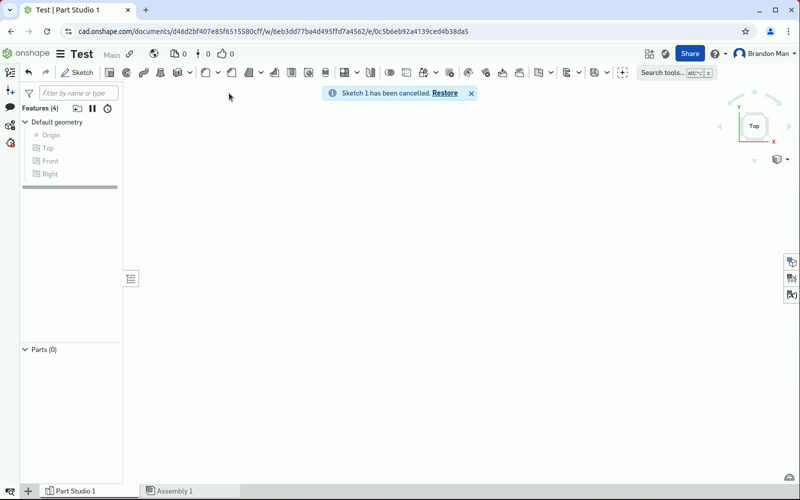
mouse_move(73, 352)
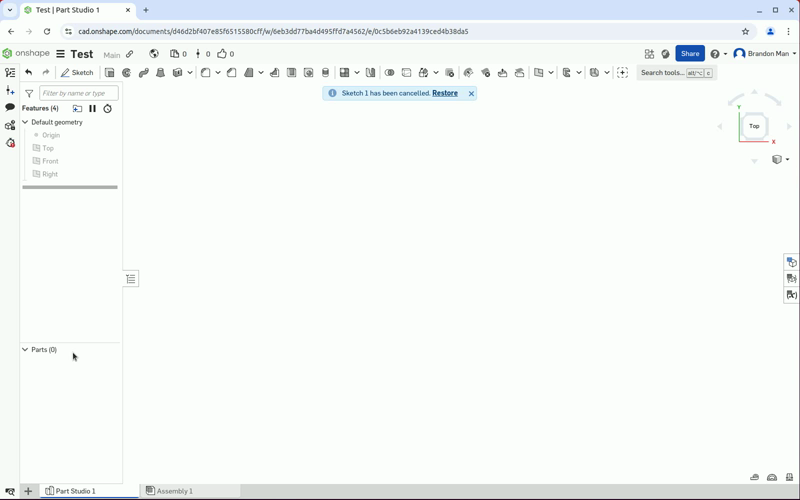
key(y)
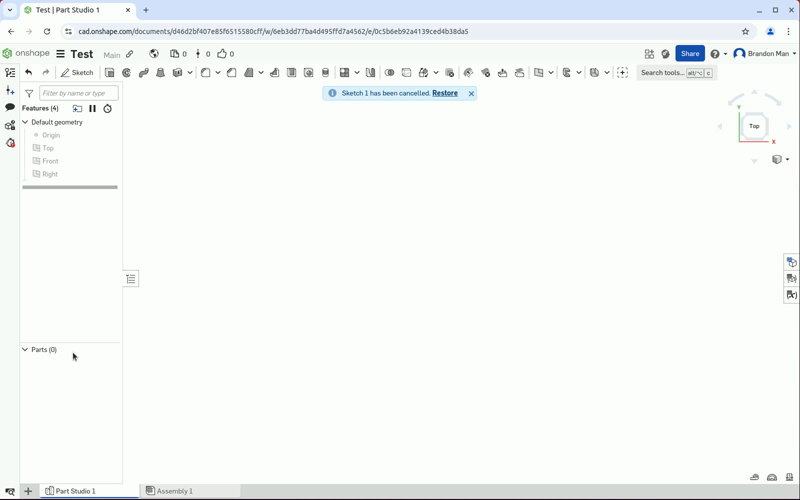
key(shift+p)
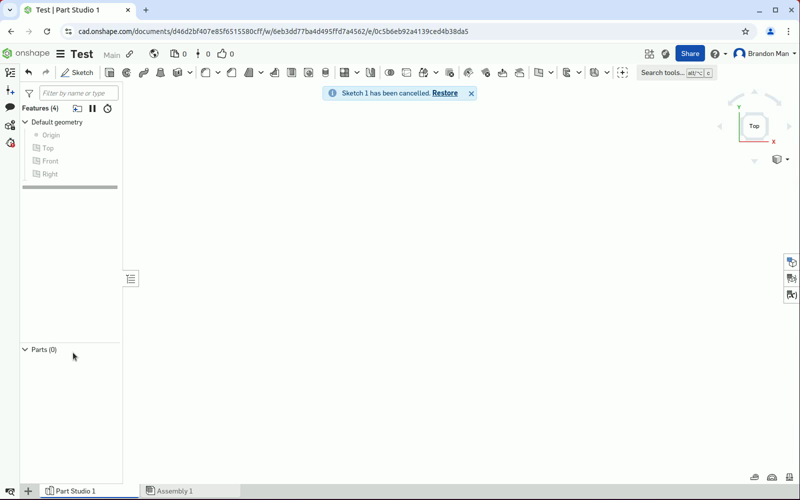
key(space)
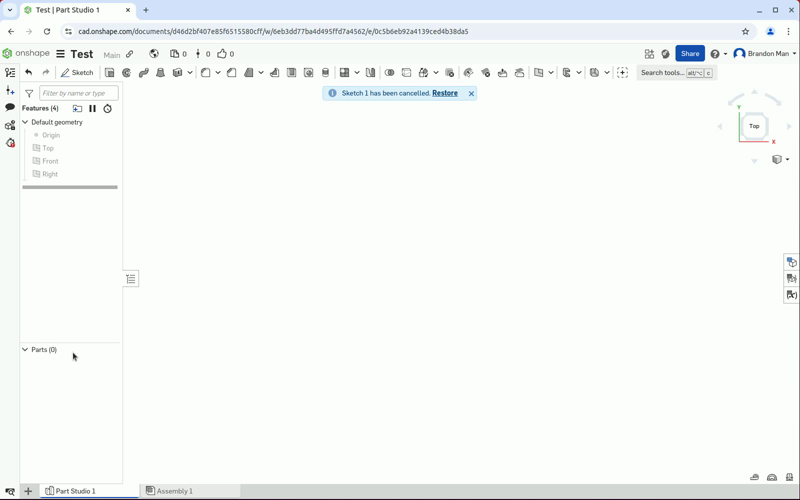
key_down(shift)
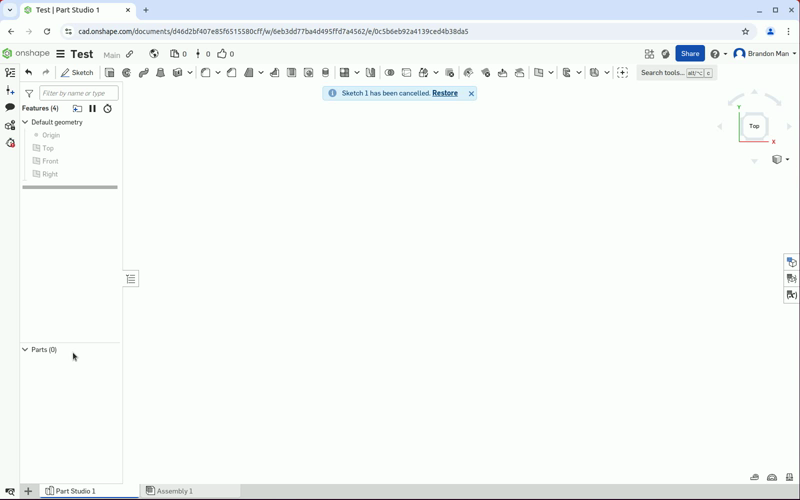
key(up)
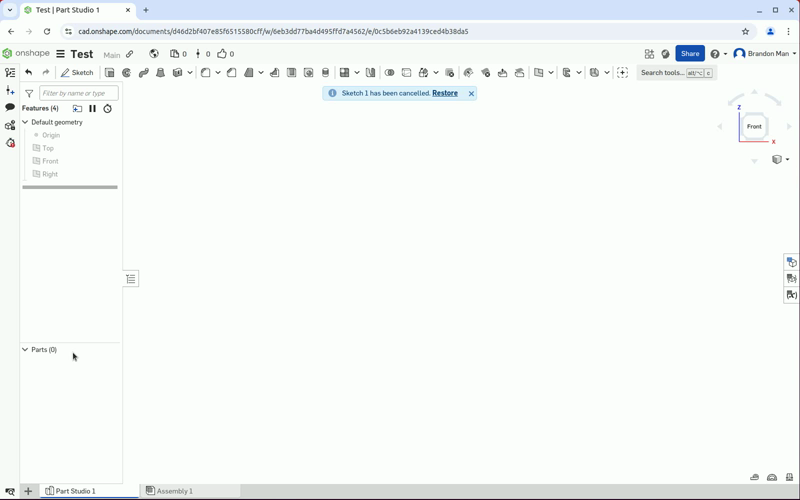
key_up(shift)
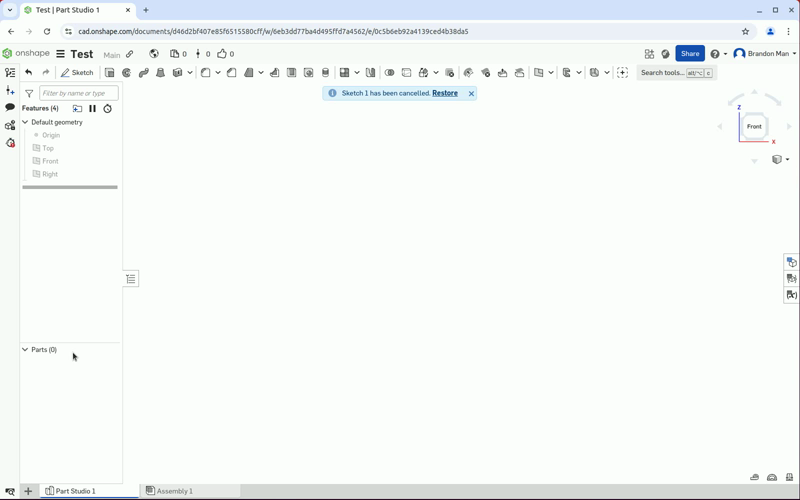
mouse_move(73, 352)
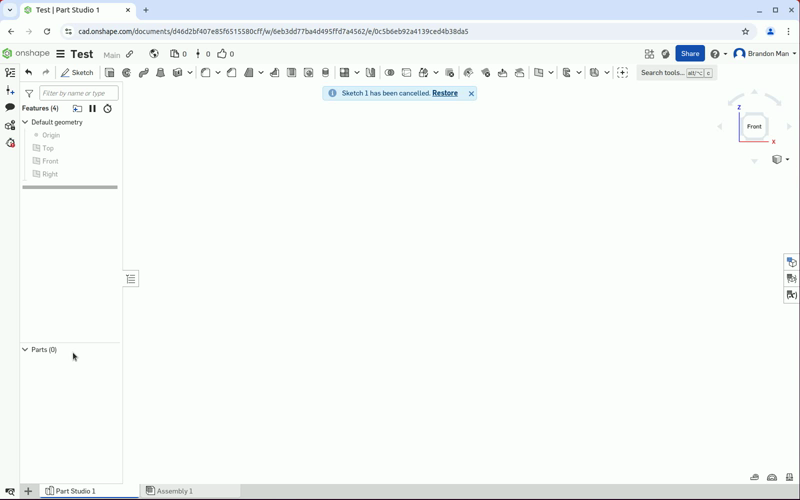
key(shift+y)
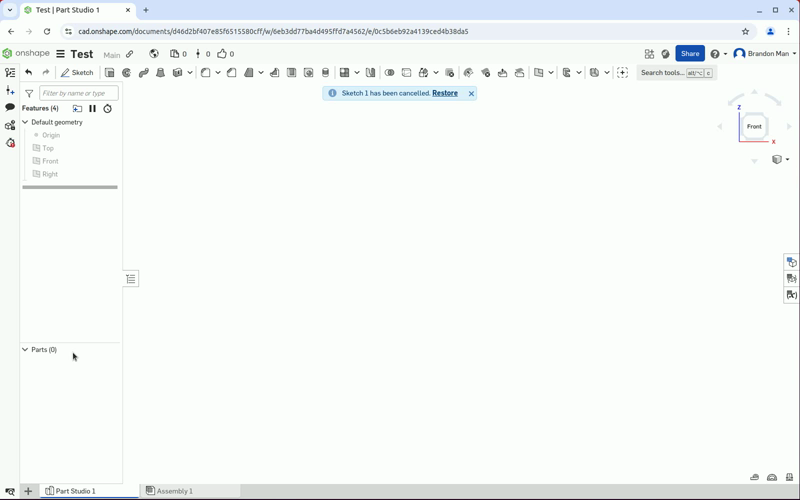
key(shift+s)
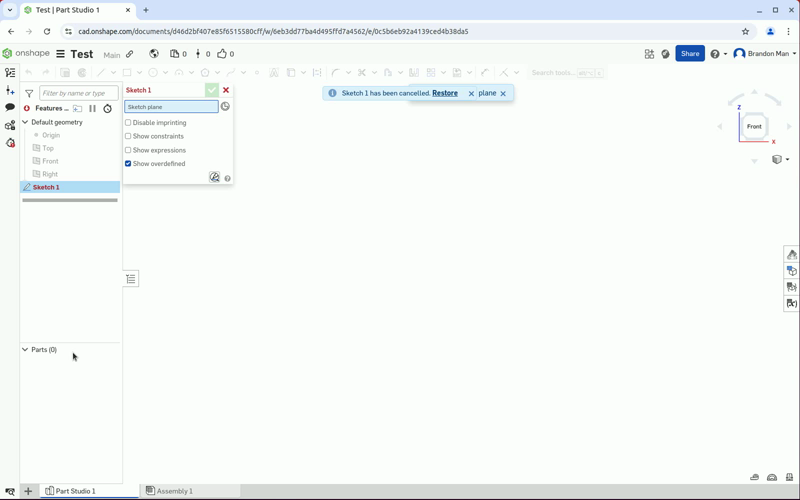
mouse_move(73, 163)
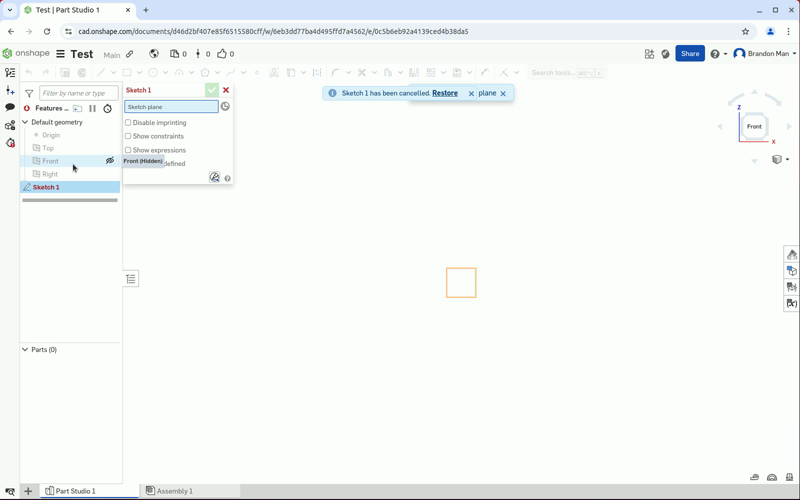
click(73, 163)
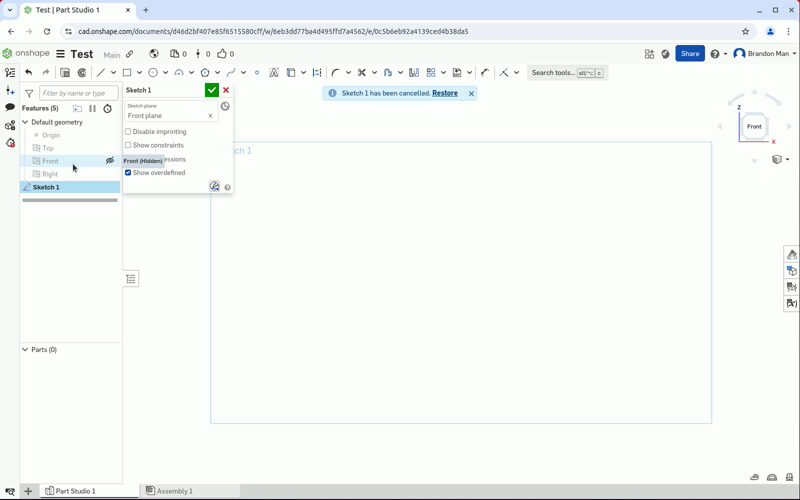
mouse_move(73, 352)
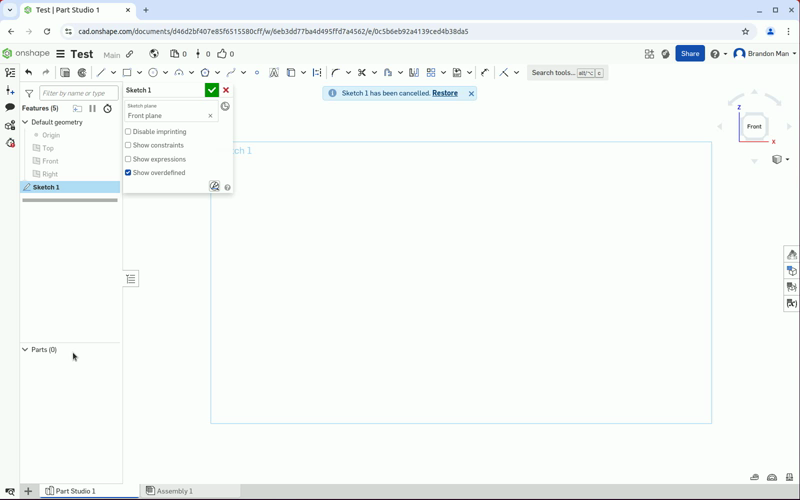
key(y)
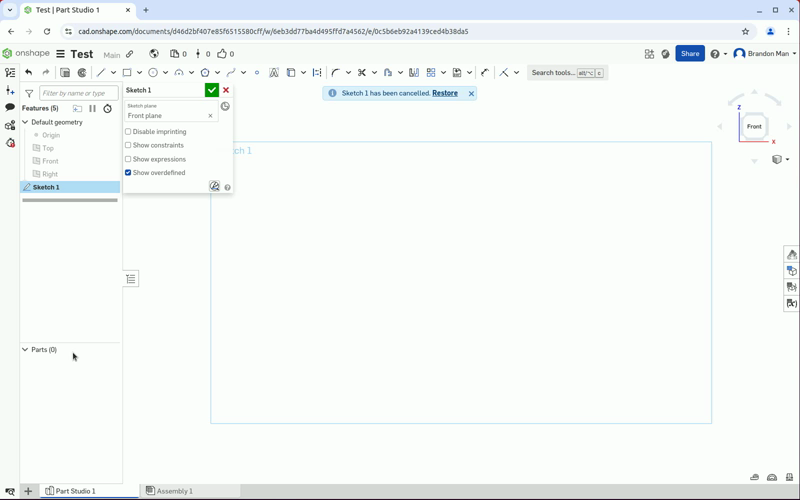
key(l)
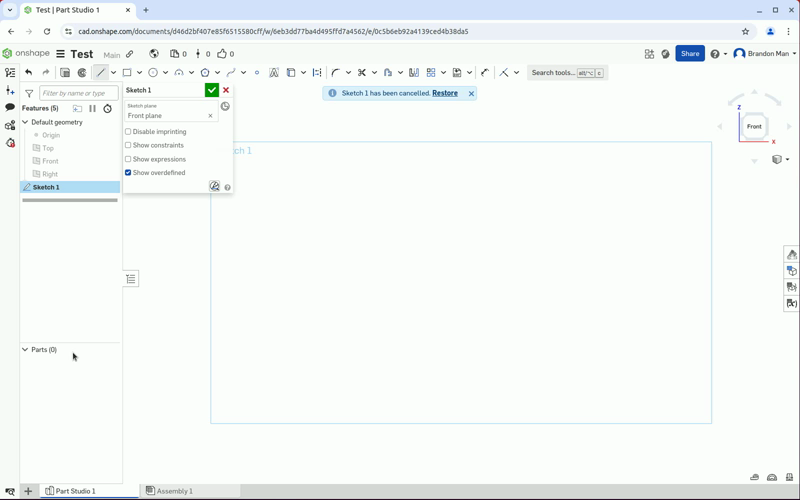
key_down(shift)
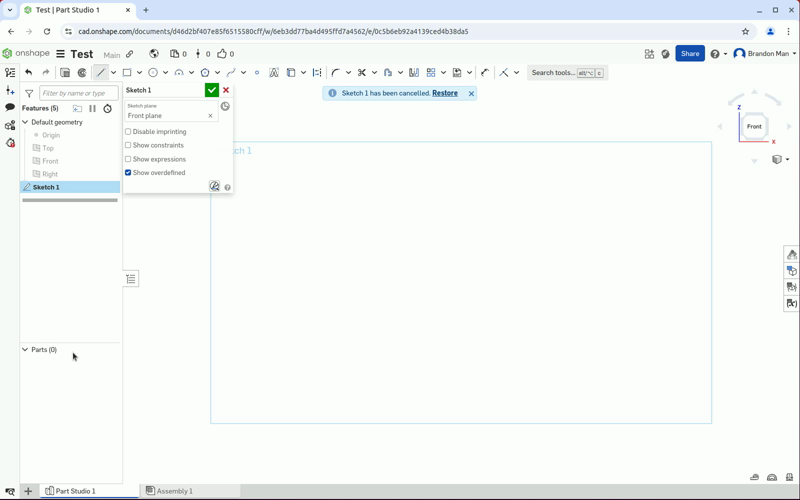
mouse_move(376, 343)
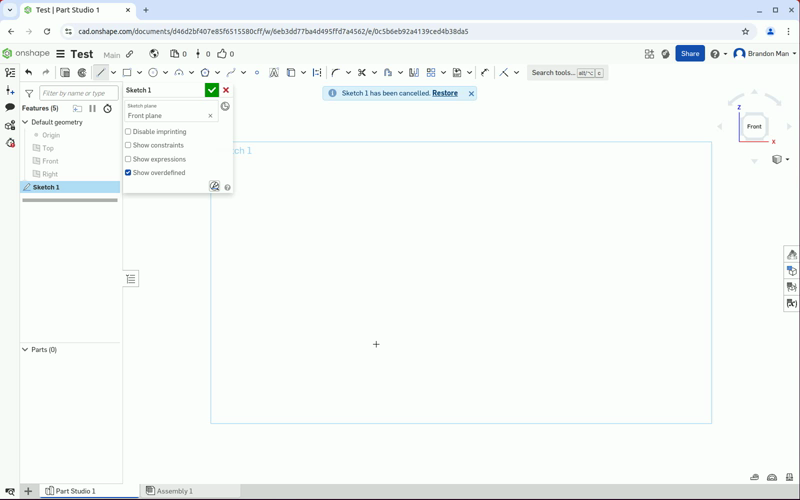
click(376, 343)
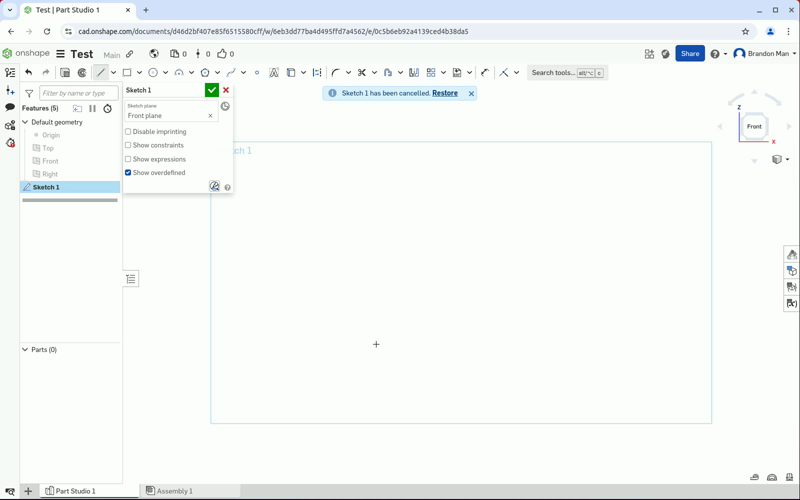
key_up(shift)
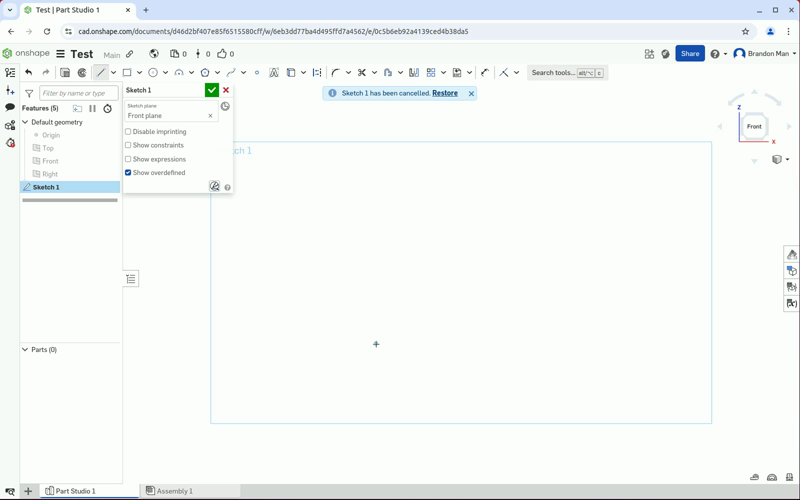
key_down(shift)
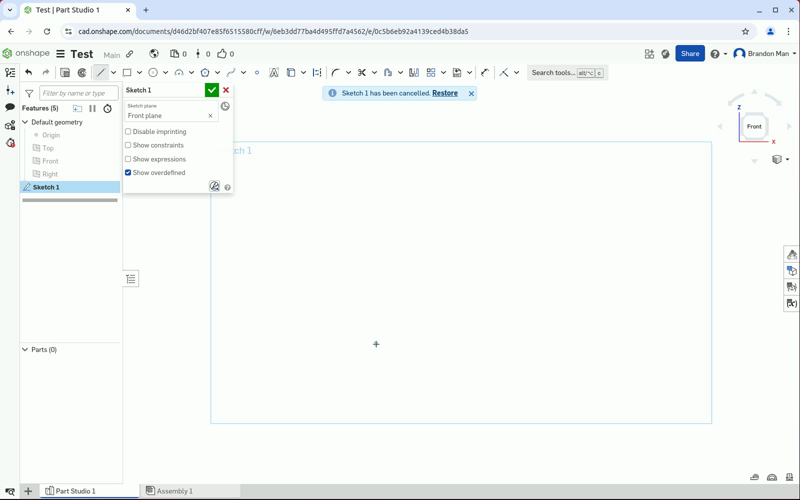
mouse_move(475, 343)
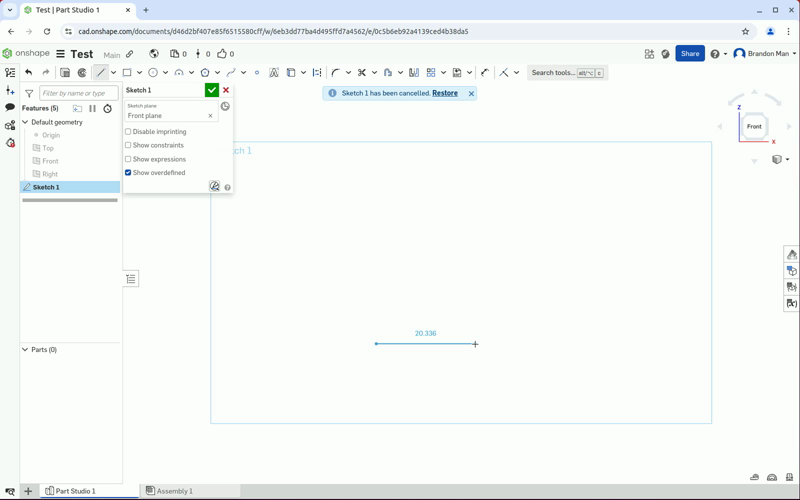
click(475, 343)
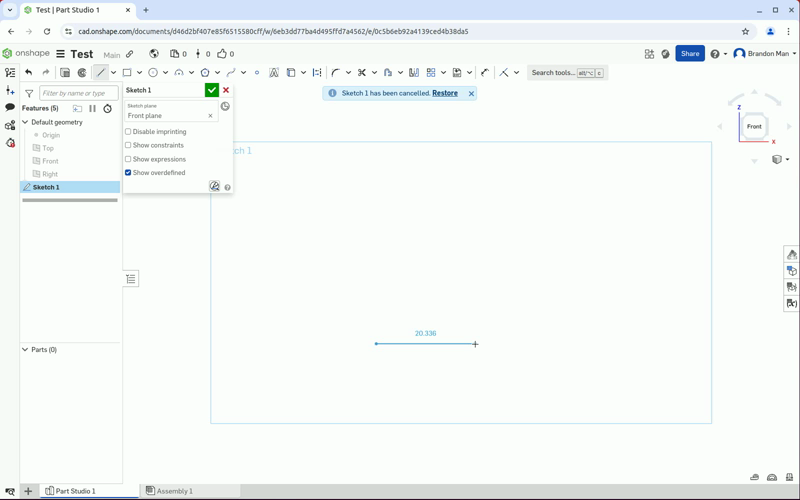
key_up(shift)
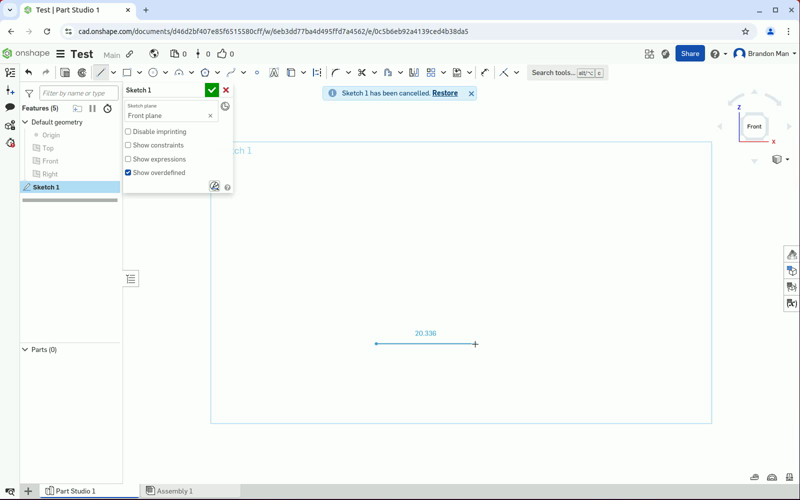
key_down(shift)
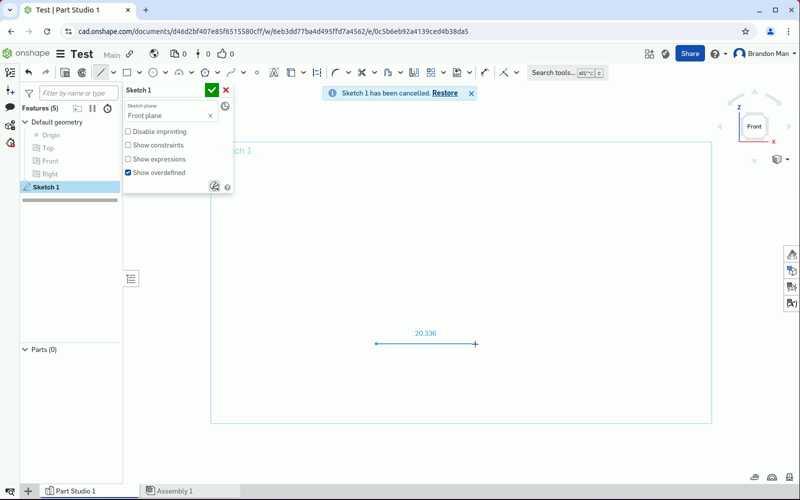
mouse_move(475, 245)
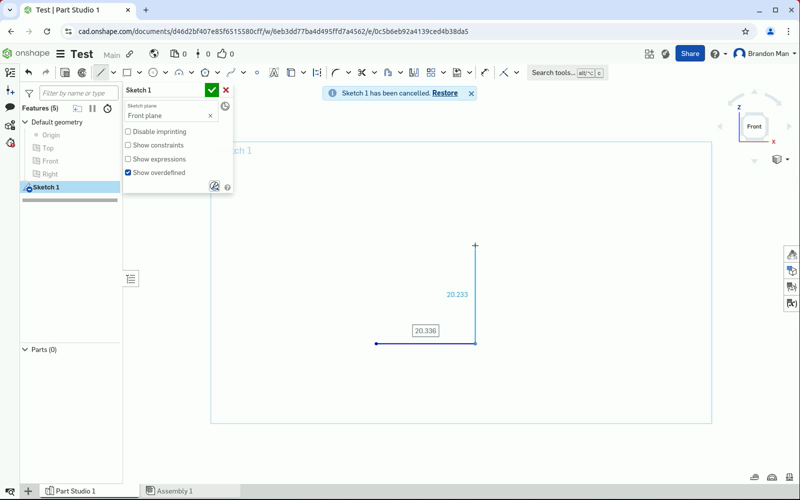
click(475, 245)
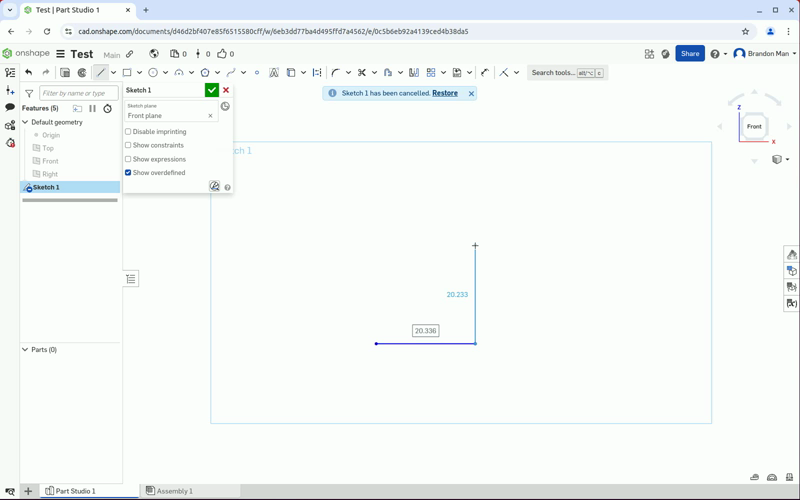
key_up(shift)
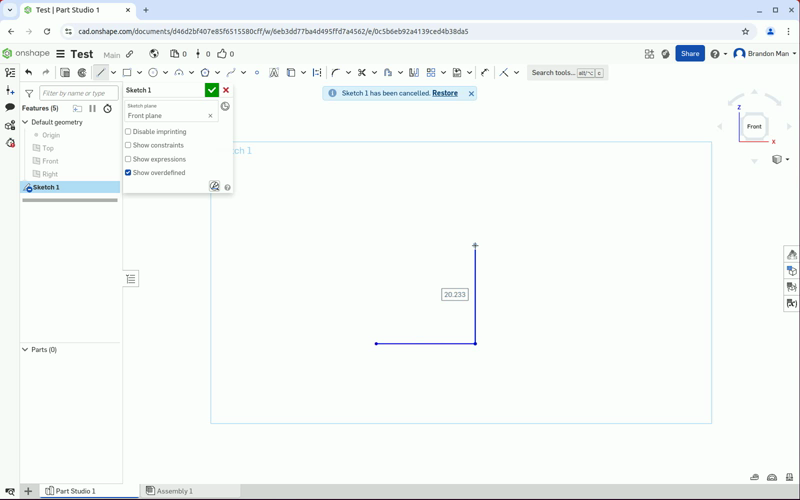
key_down(shift)
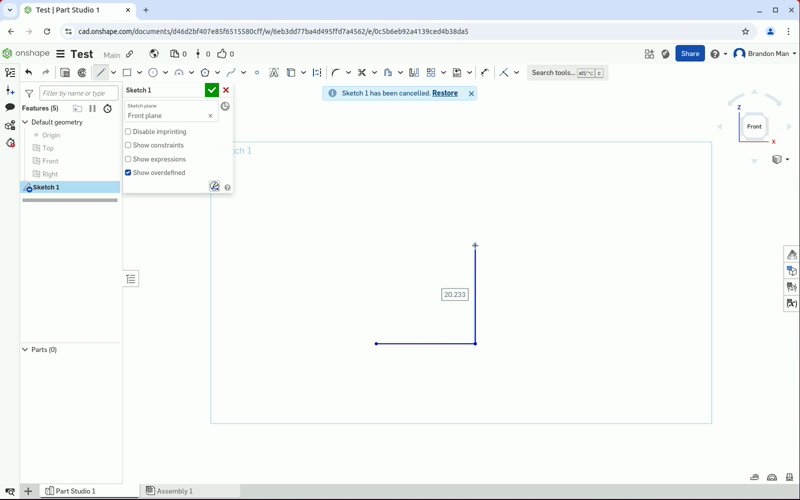
mouse_move(376, 245)
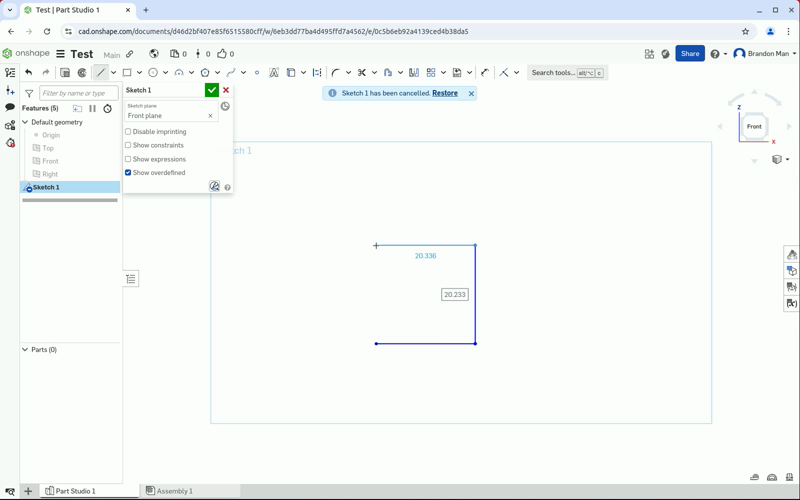
click(376, 245)
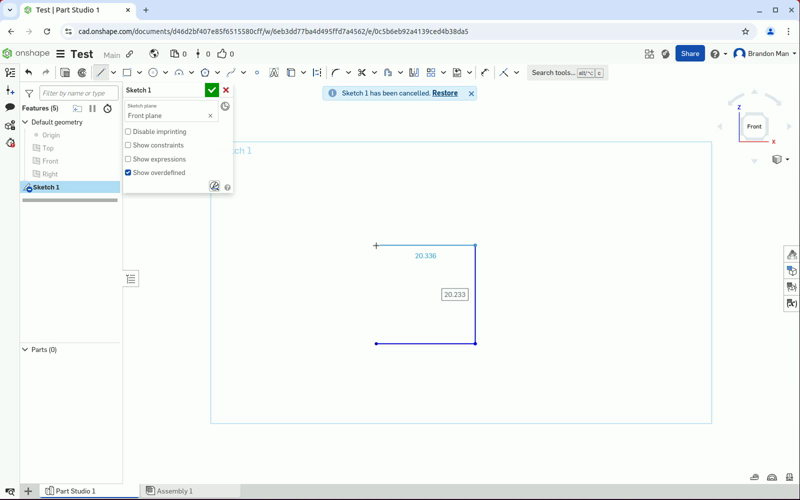
key_up(shift)
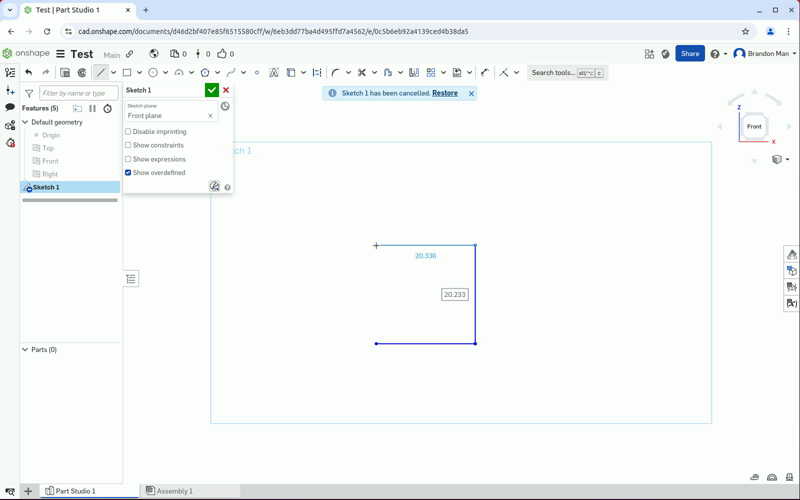
key_down(shift)
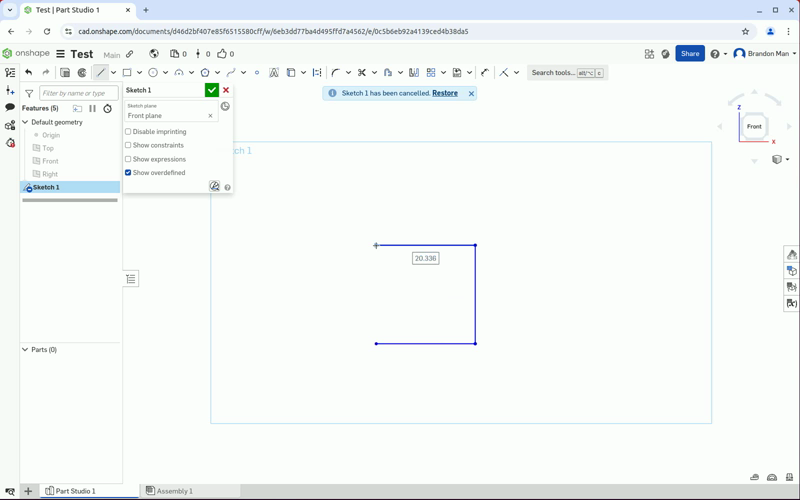
mouse_move(376, 343)
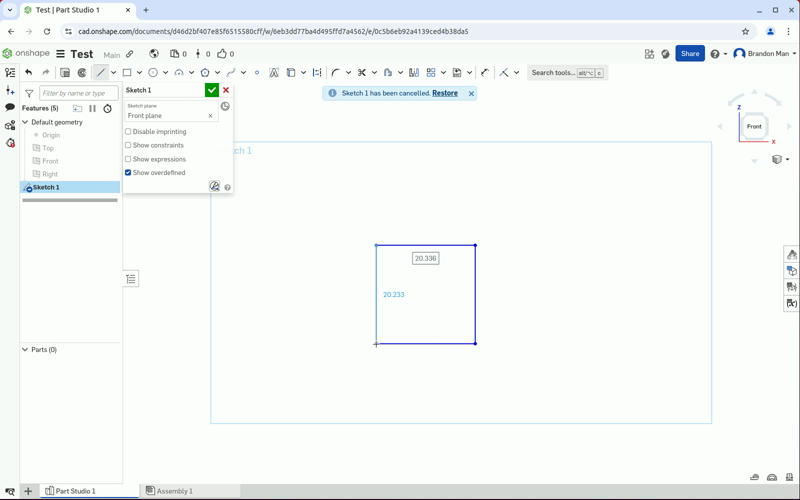
key_up(shift)
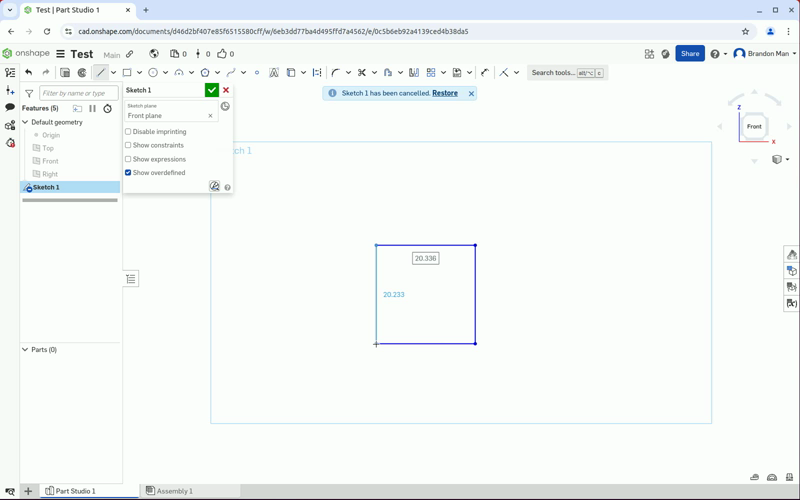
click(376, 343)
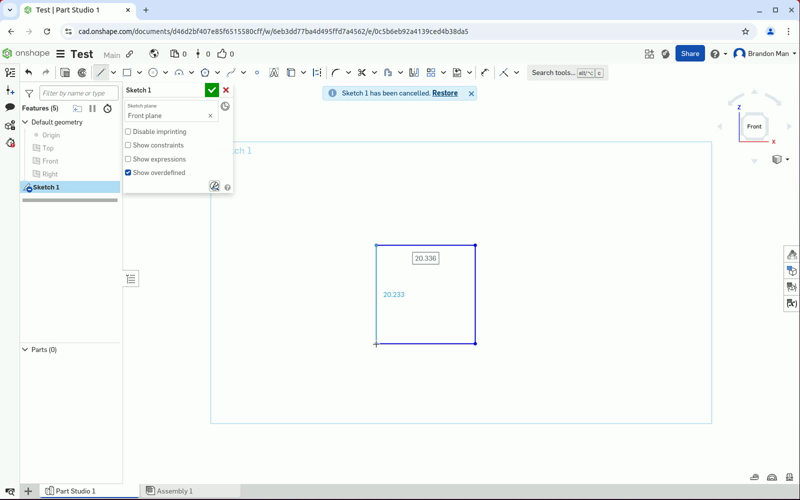
key(esc)
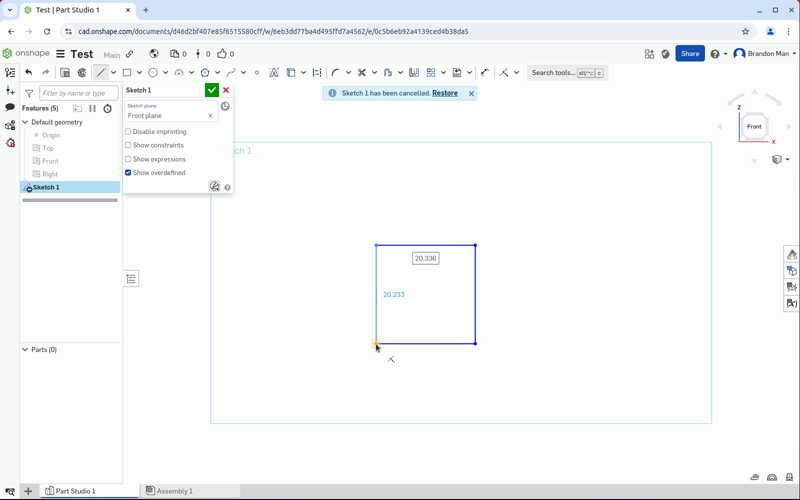
mouse_move(434, 331)
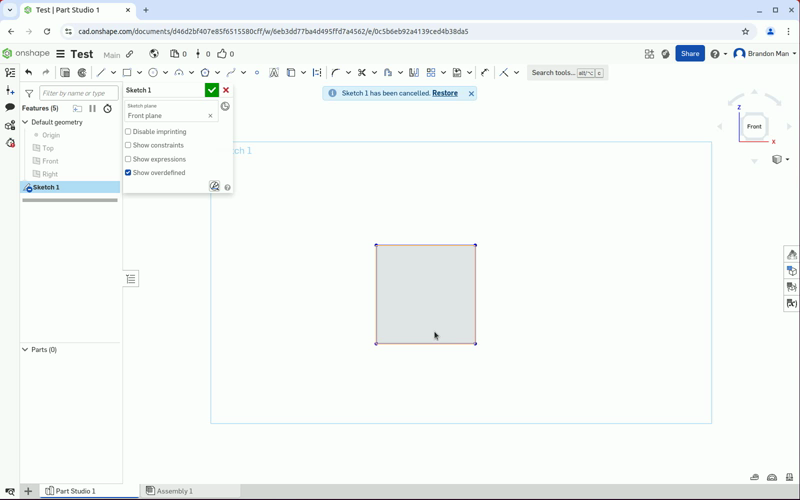
click(434, 331)
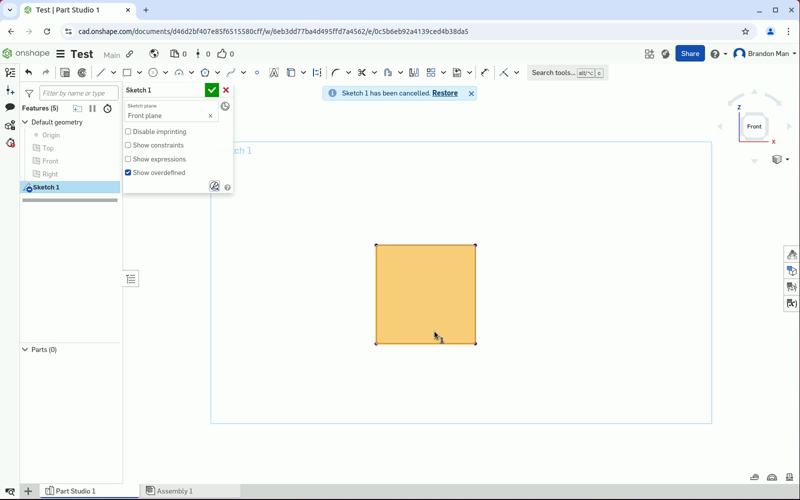
mouse_move(73, 352)
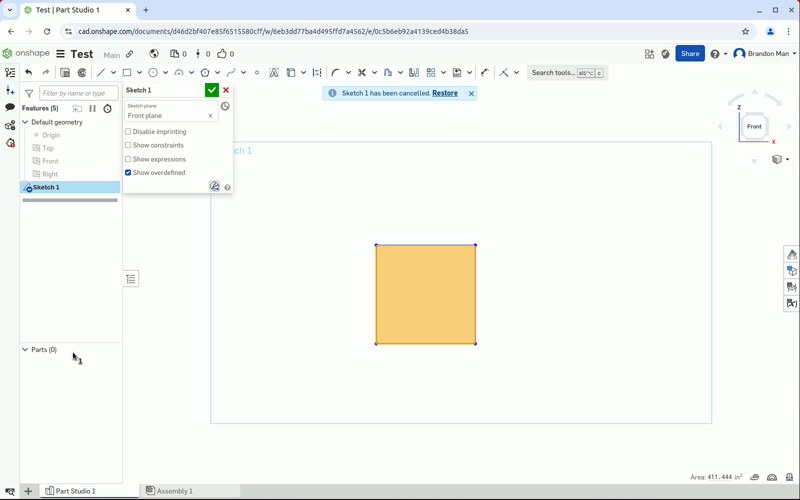
key(shift+y)
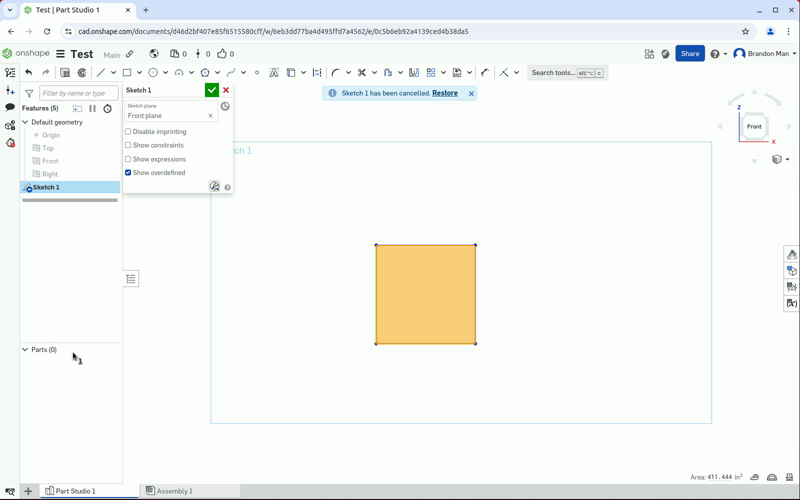
key(shift+e)
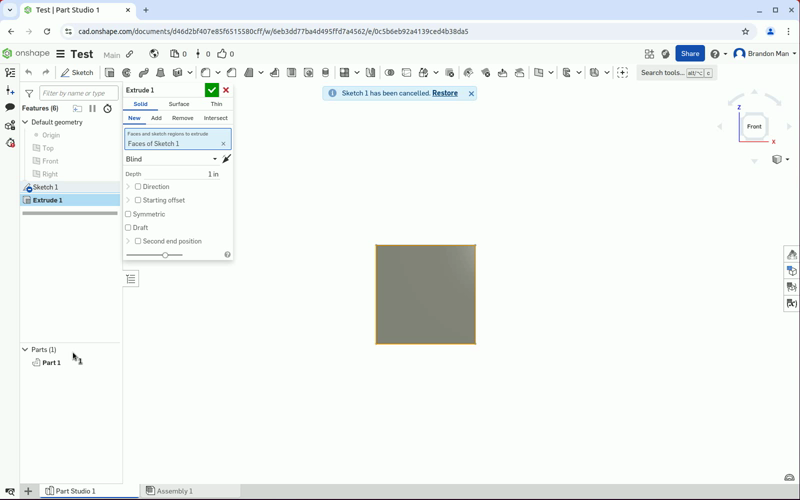
mouse_move(143, 106)
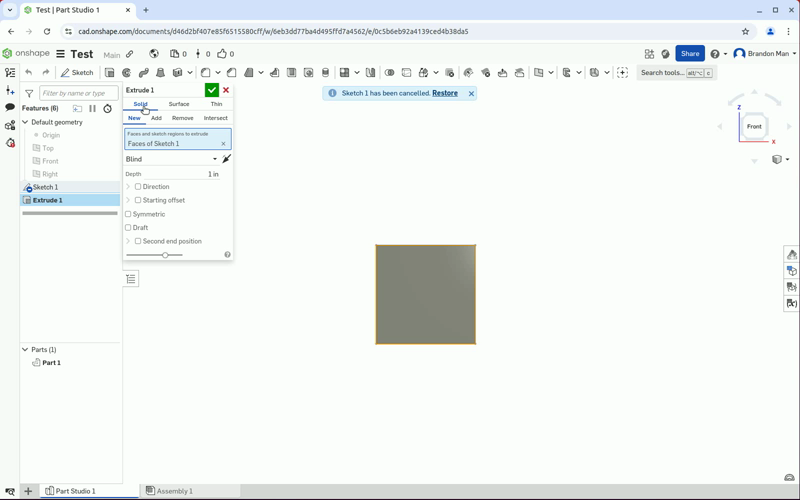
click(143, 106)
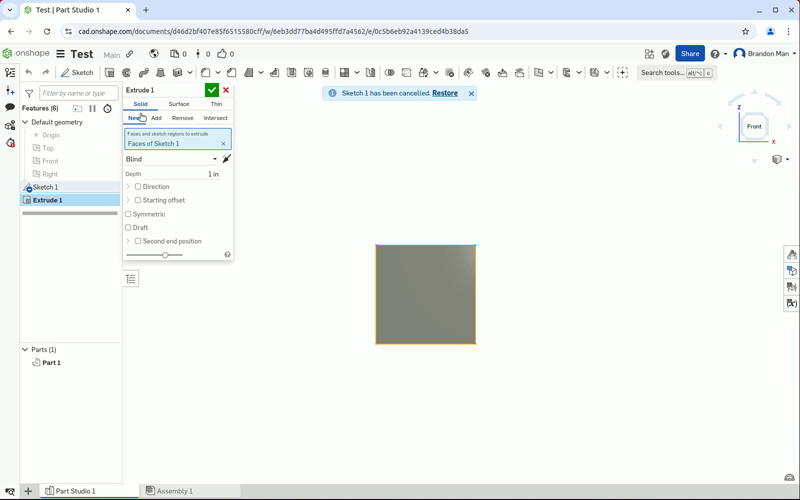
mouse_move(137, 120)
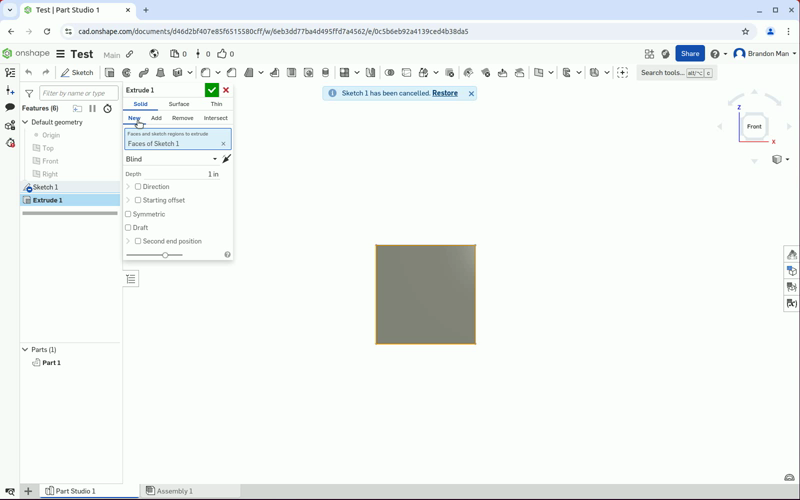
click(137, 120)
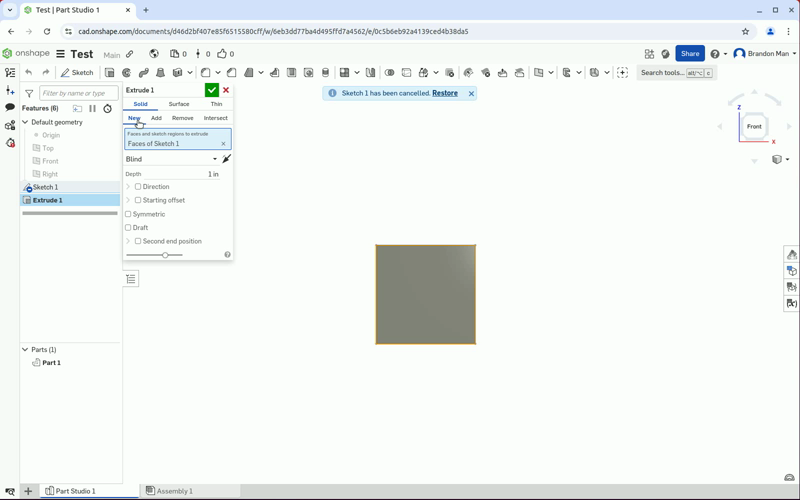
key(tab, 4)
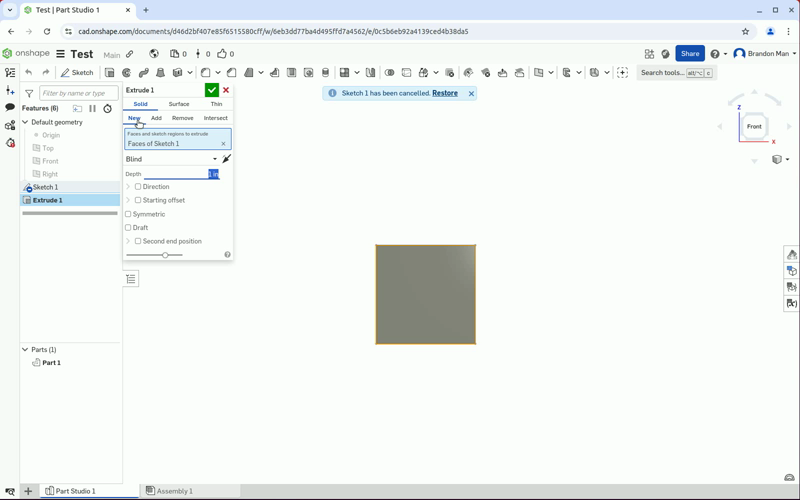
text(20.22)
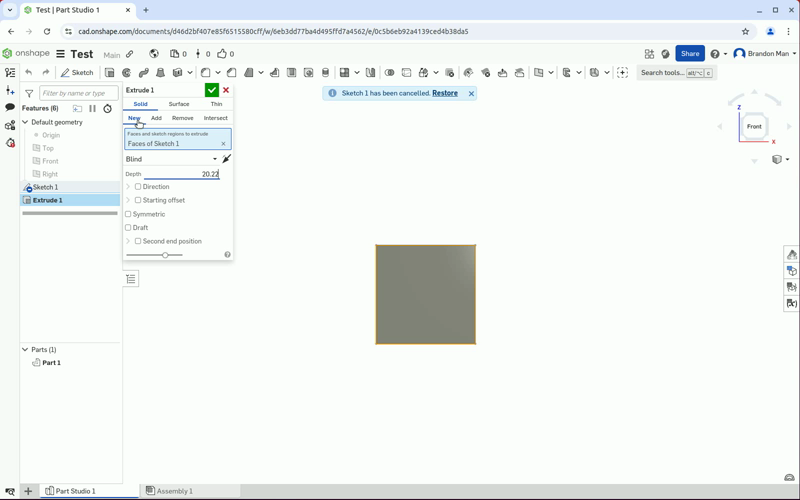
key(enter)
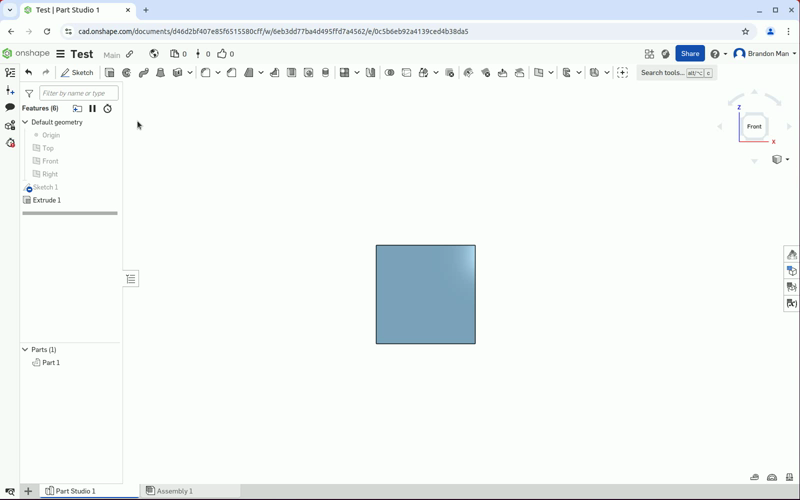
key(shift+h)
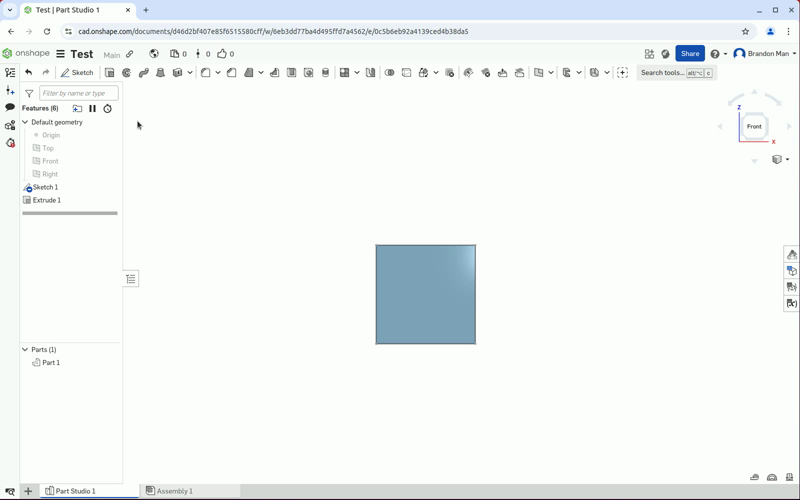
key(shift+h)
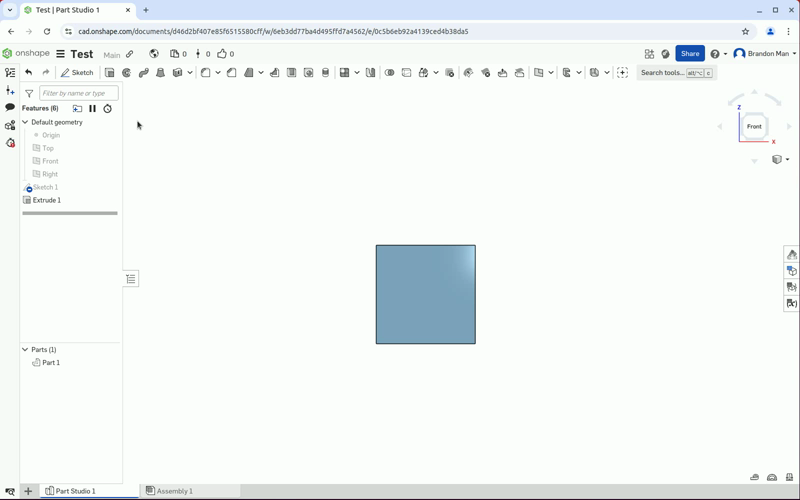
mouse_move(73, 189)
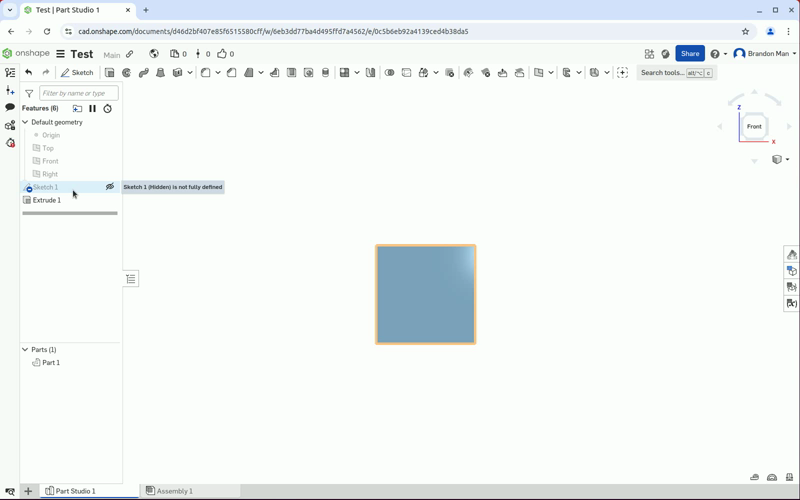
click(73, 189)
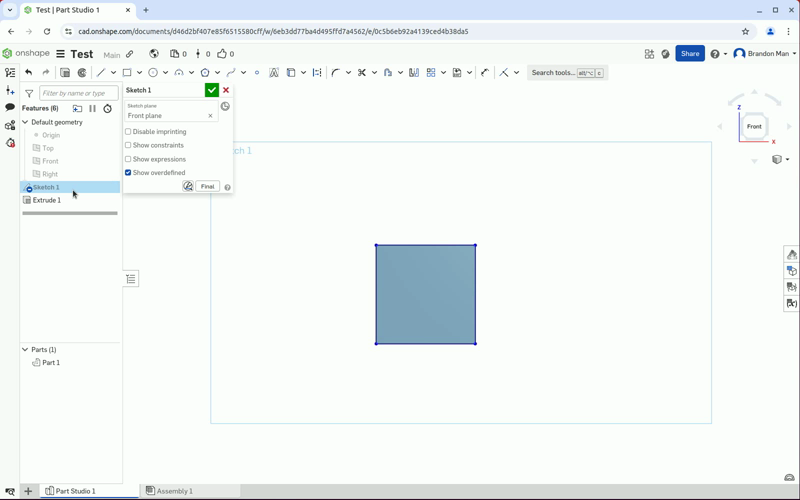
mouse_move(229, 92)
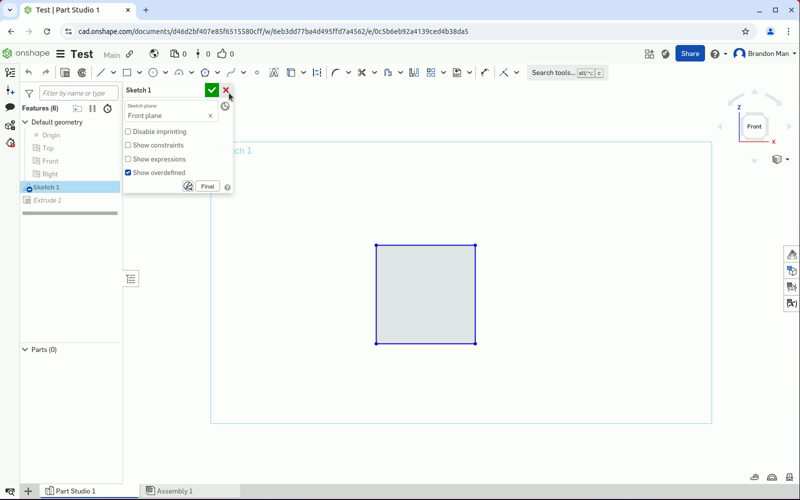
click(229, 92)
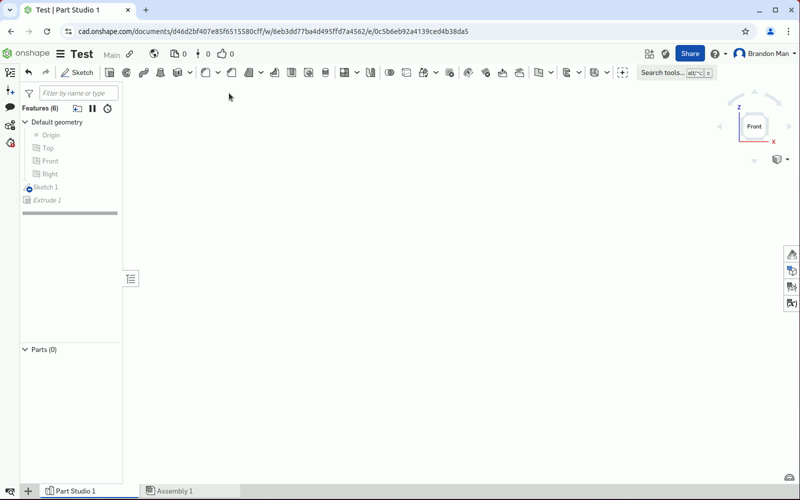
mouse_move(73, 352)
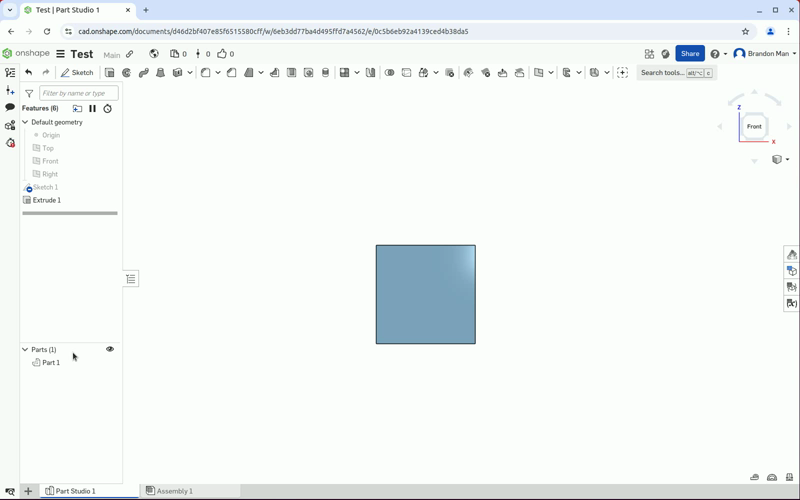
key(y)
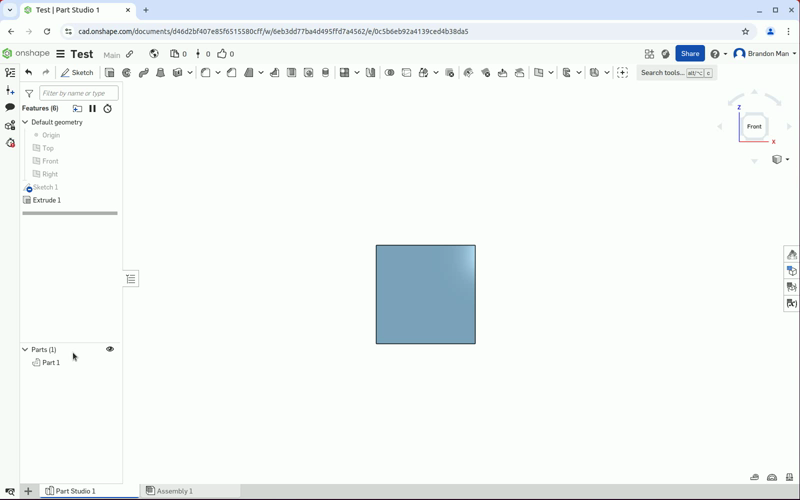
key(shift+p)
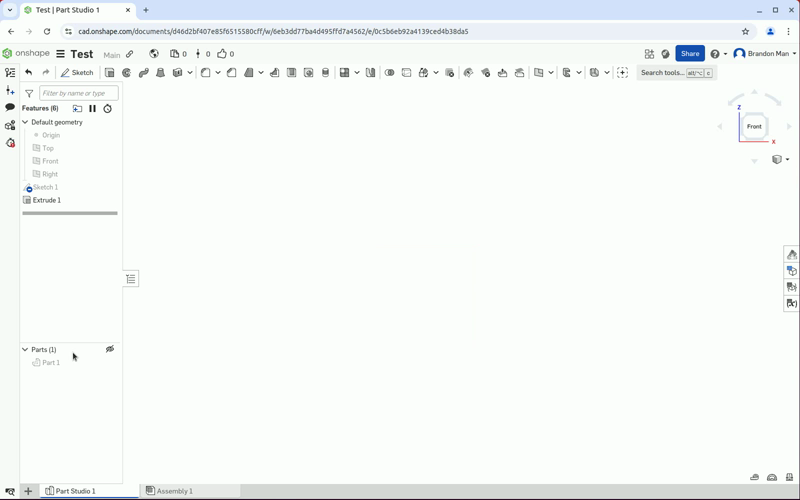
key(space)
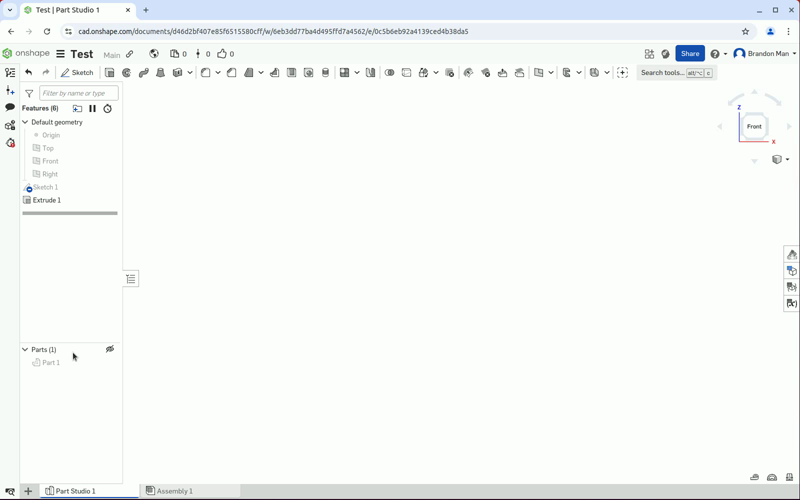
key_down(shift)
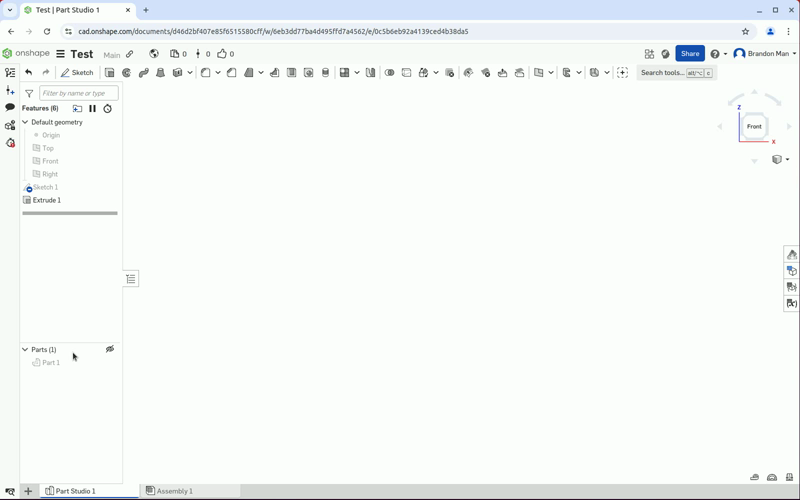
key(left)
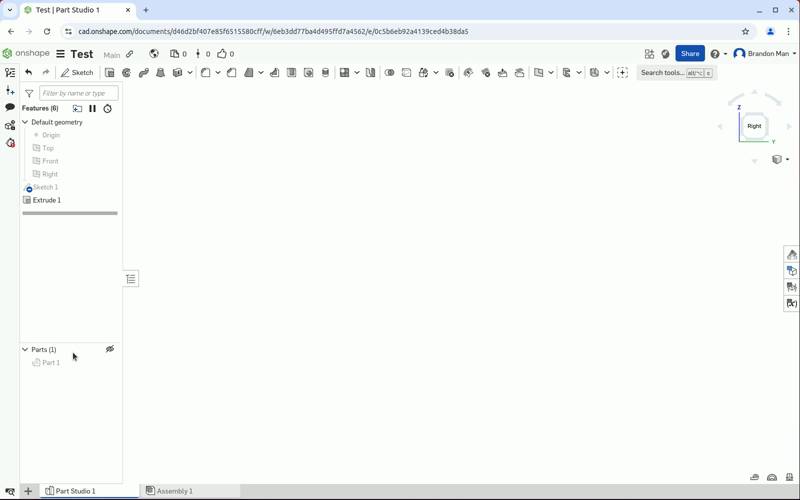
key_up(shift)
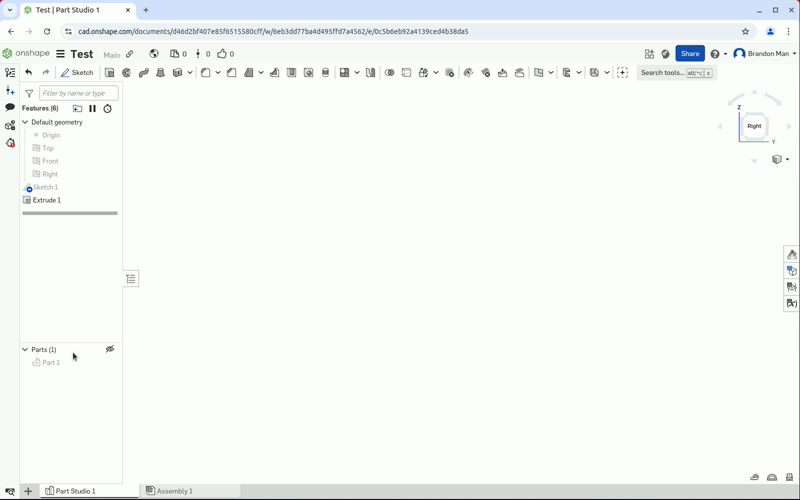
mouse_move(73, 352)
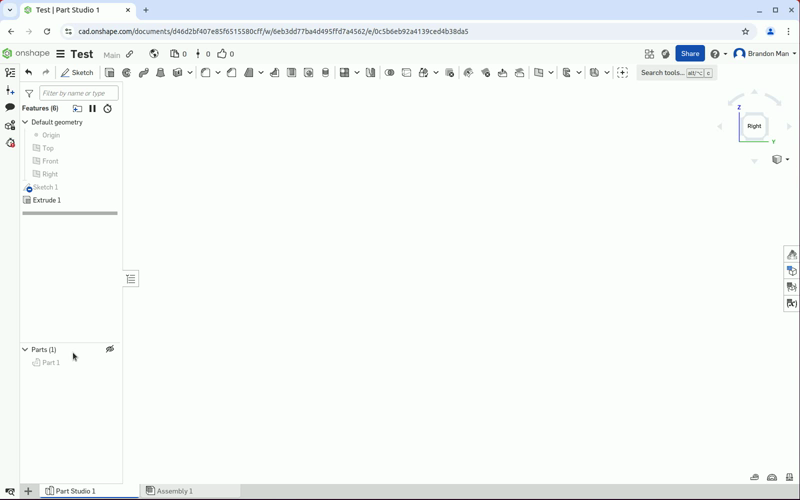
key(shift+y)
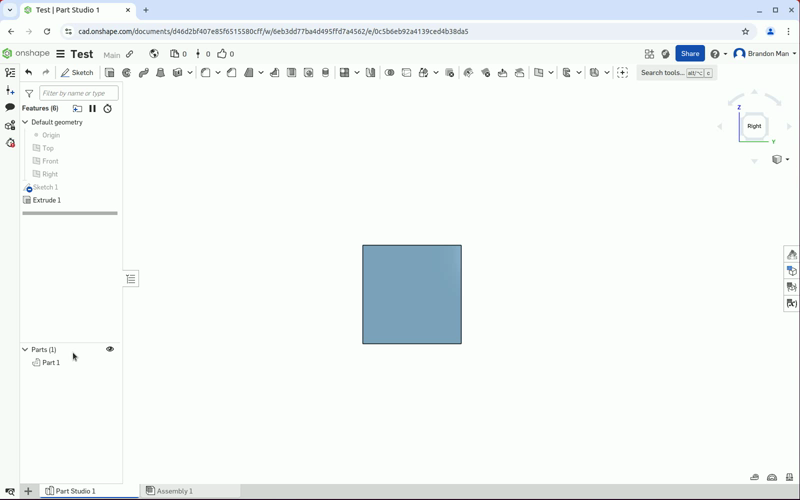
mouse_move(541, 75)
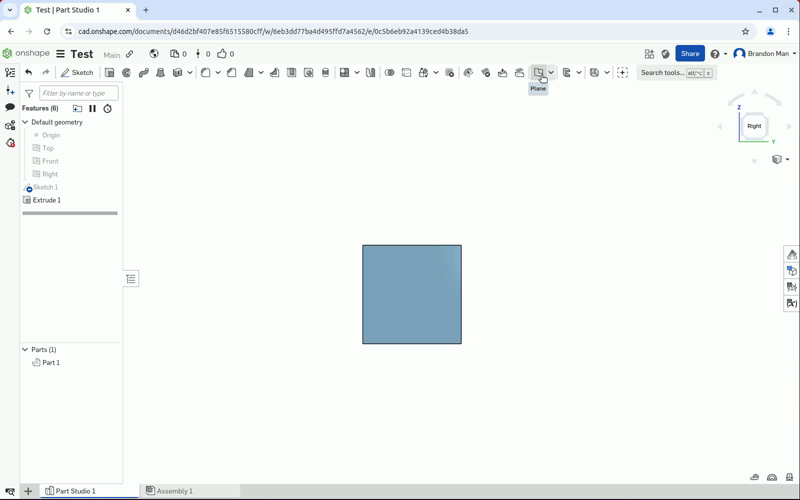
click(541, 75)
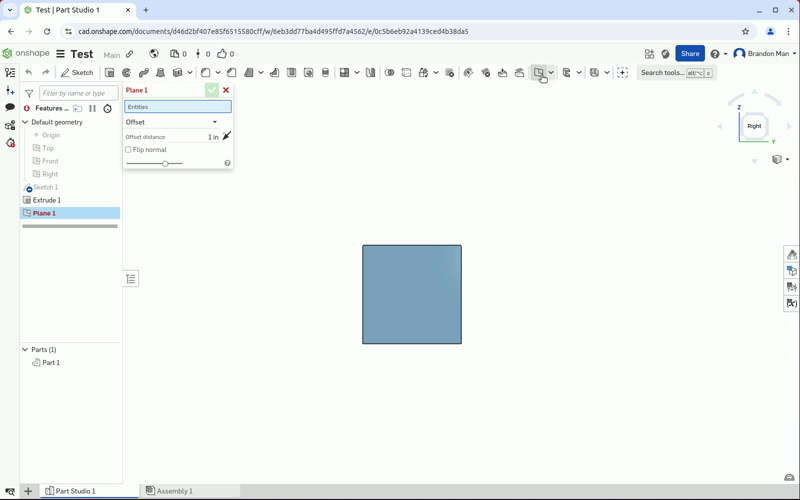
mouse_move(73, 176)
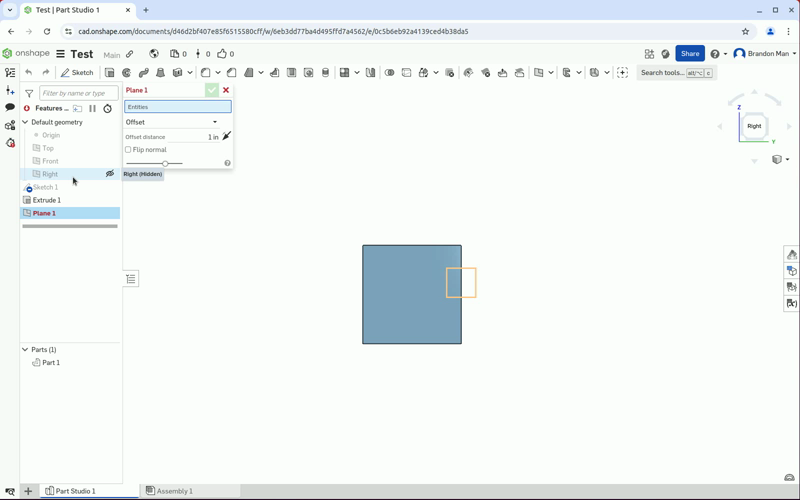
click(73, 176)
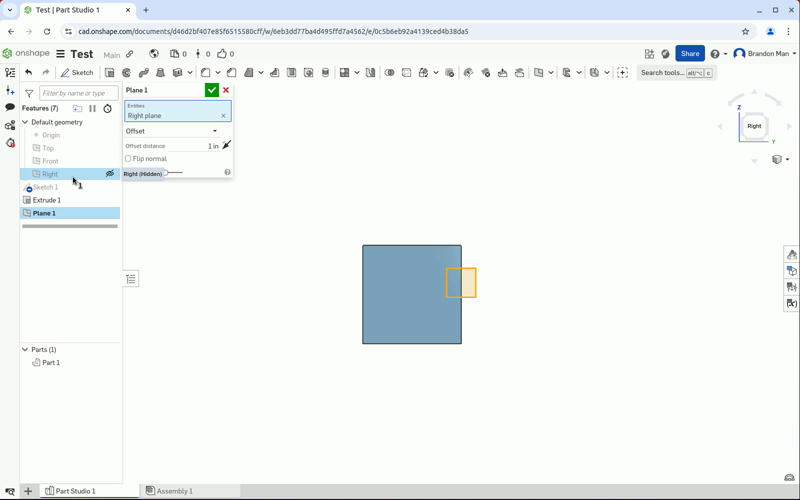
key(tab, 2)
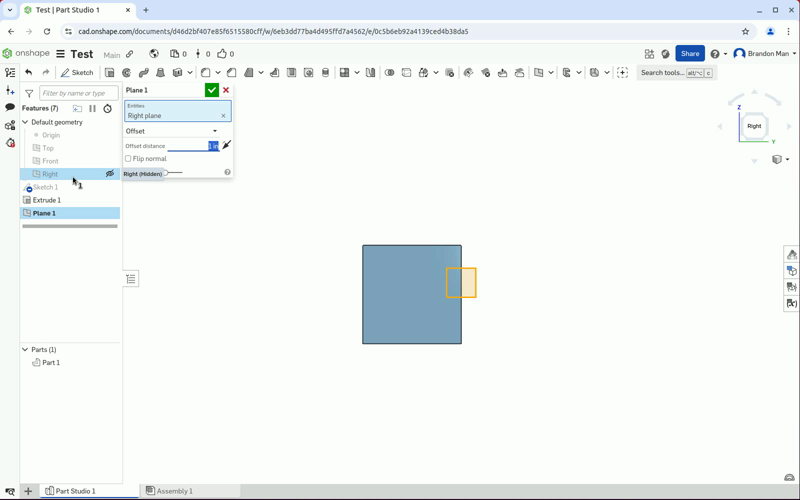
text(2.896)
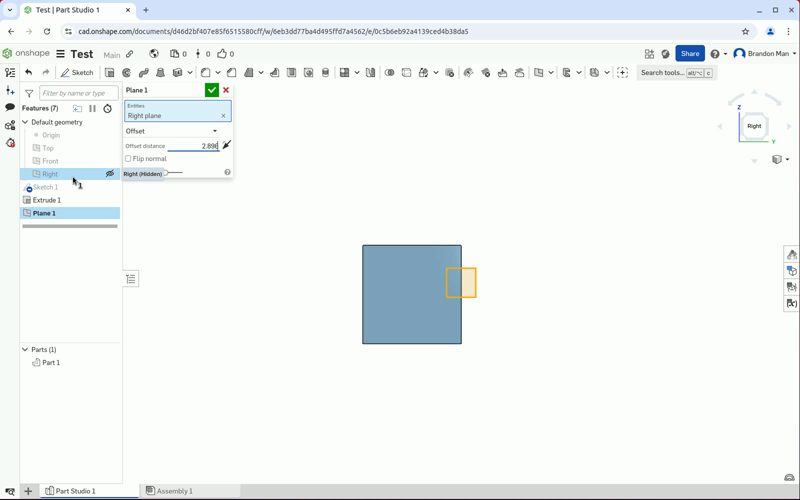
key(enter, 2)
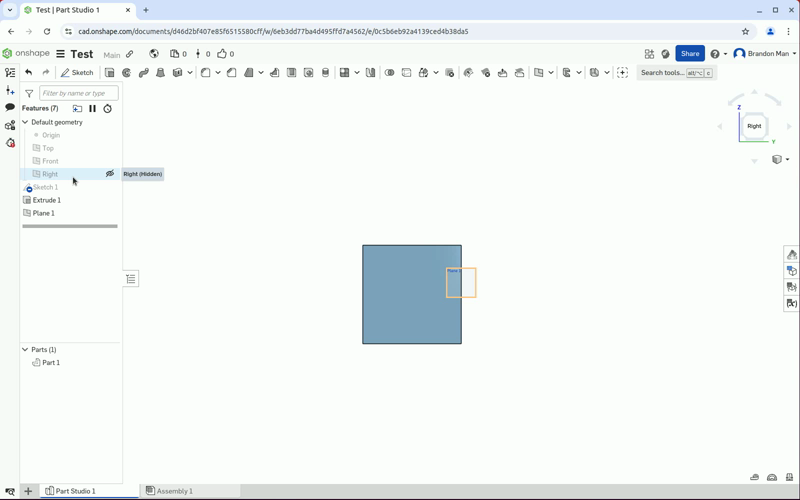
key(shift+s)
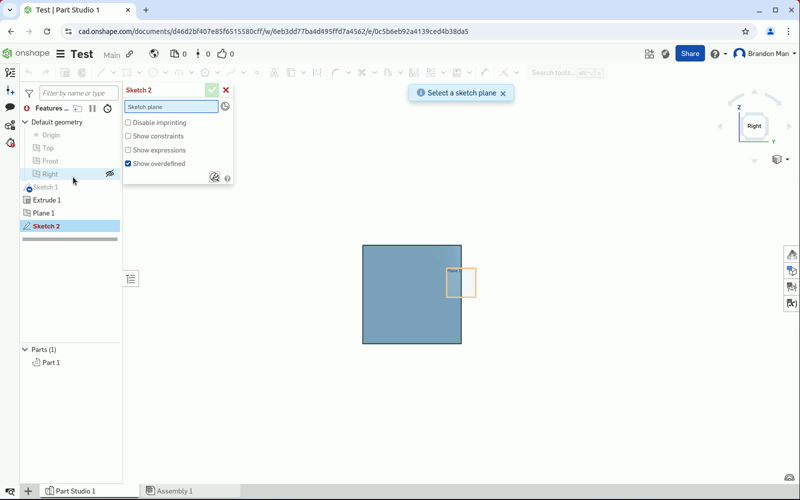
mouse_move(73, 215)
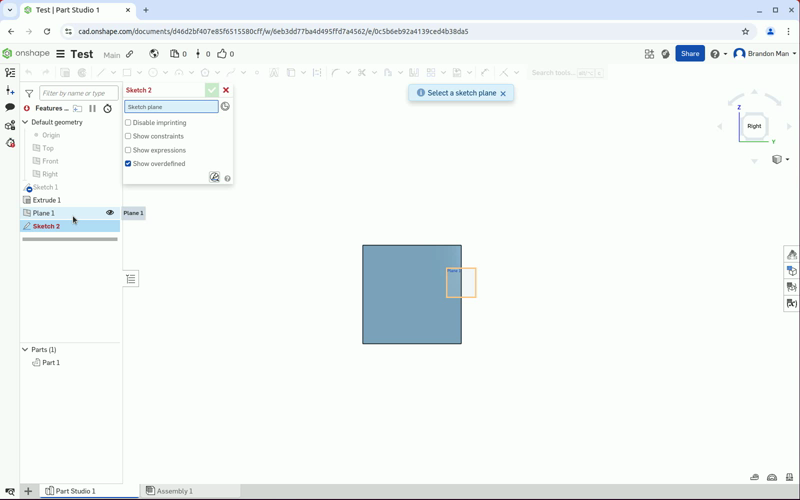
click(73, 215)
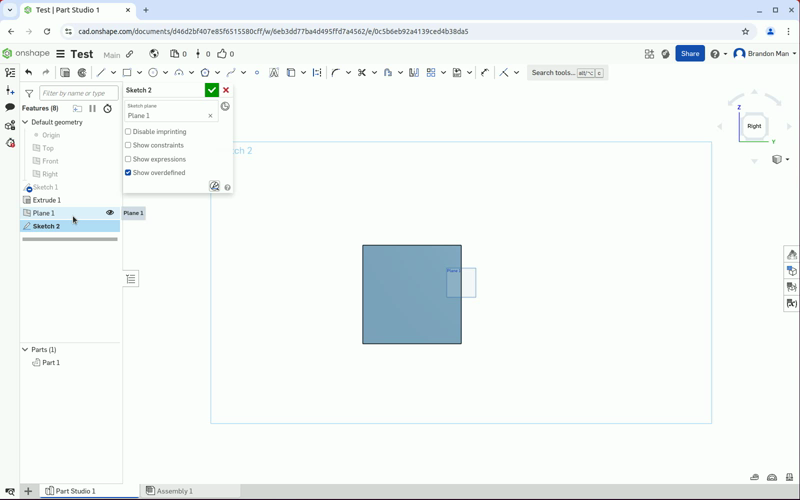
mouse_move(73, 352)
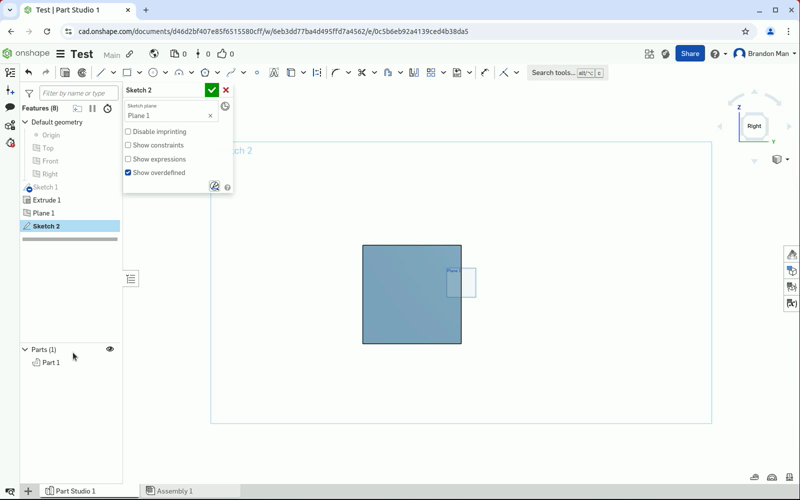
key(y)
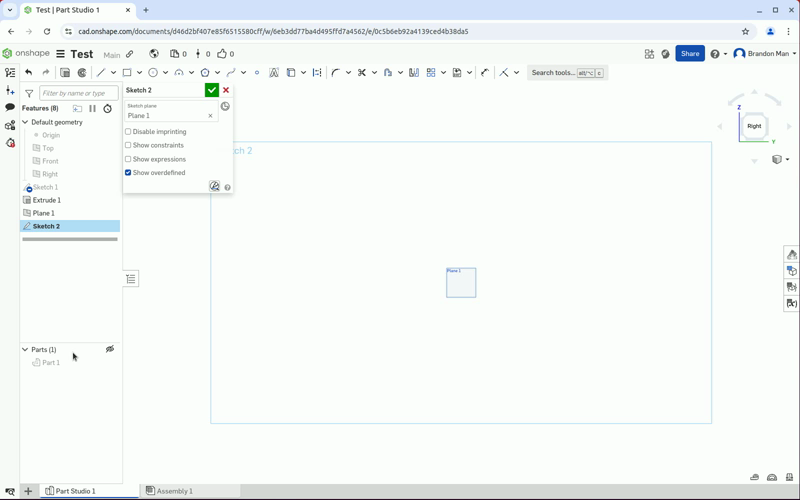
key(l)
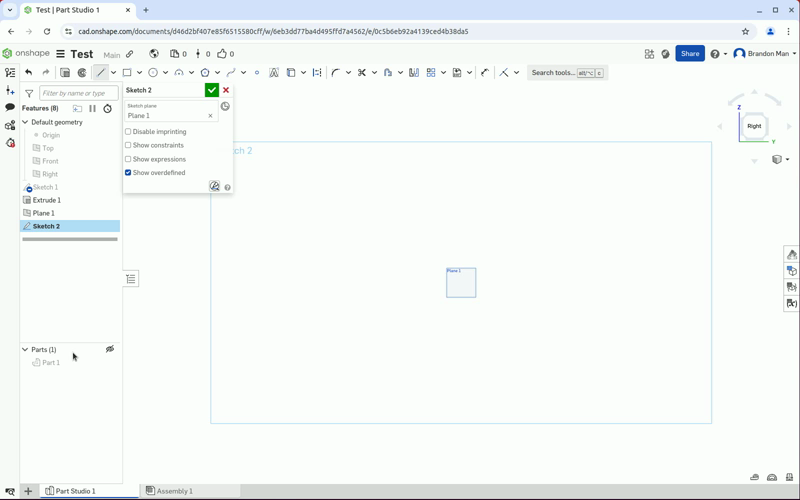
key_down(shift)
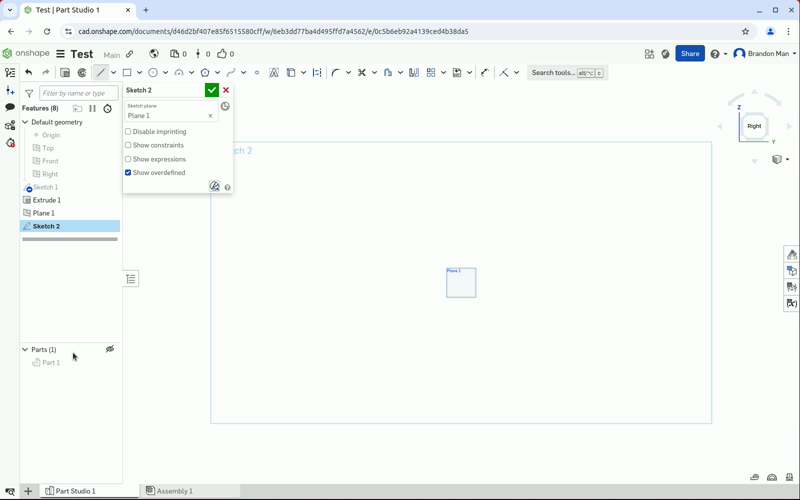
mouse_move(395, 343)
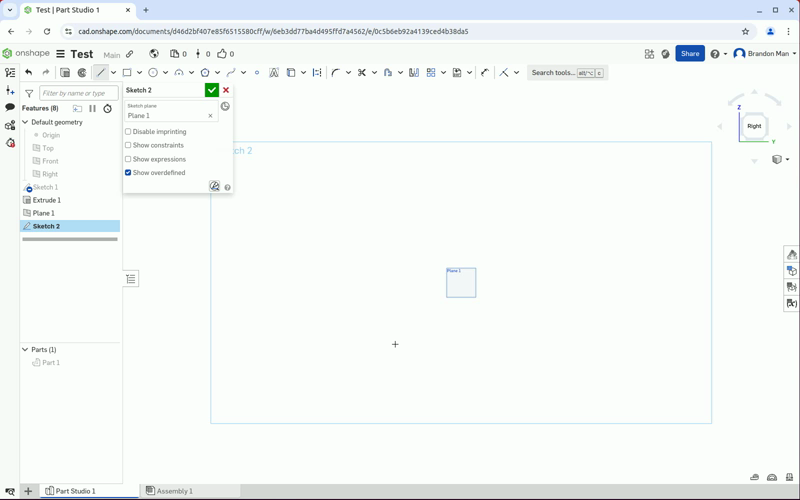
click(395, 343)
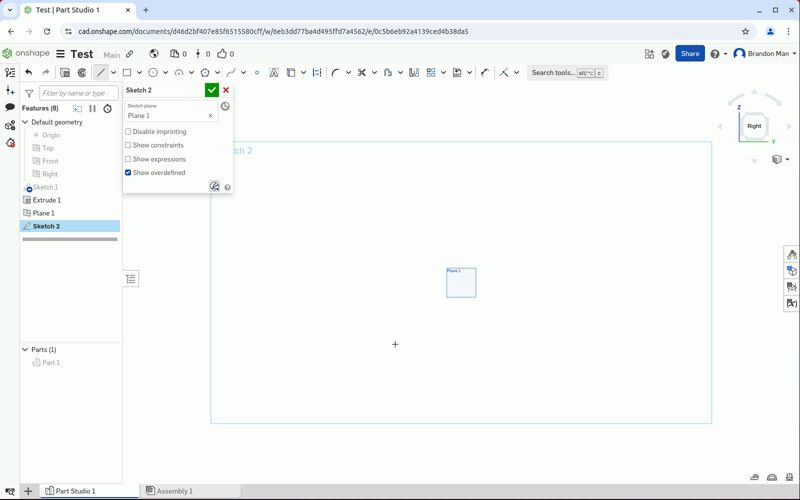
key_up(shift)
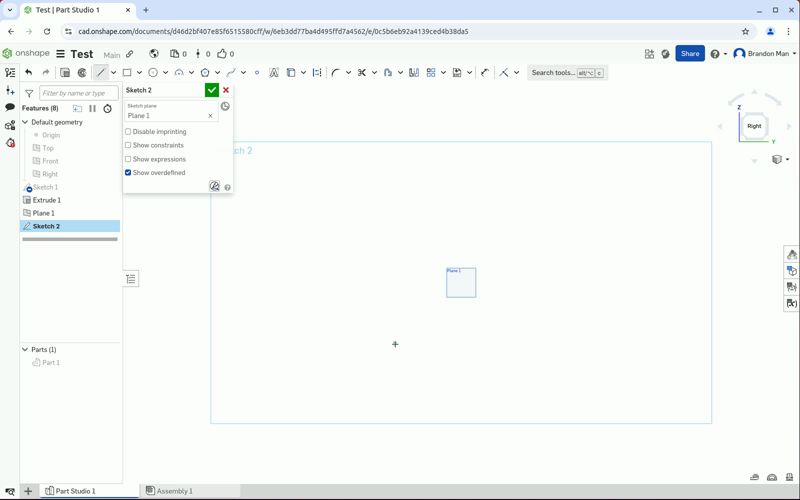
key_down(shift)
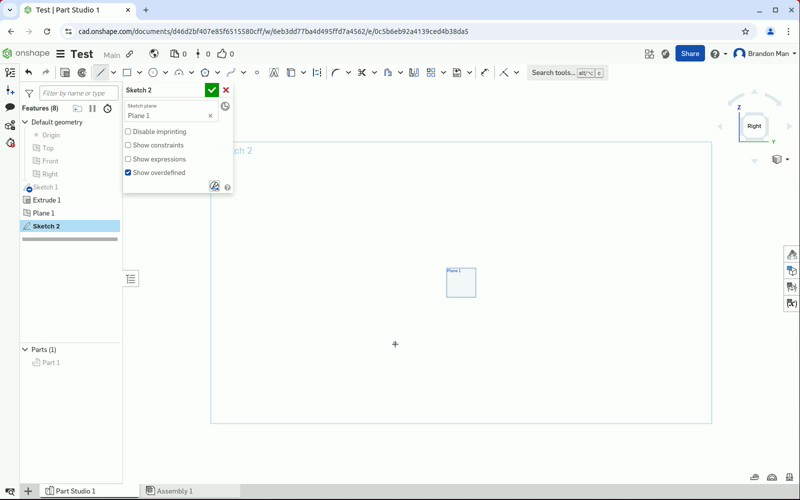
mouse_move(461, 343)
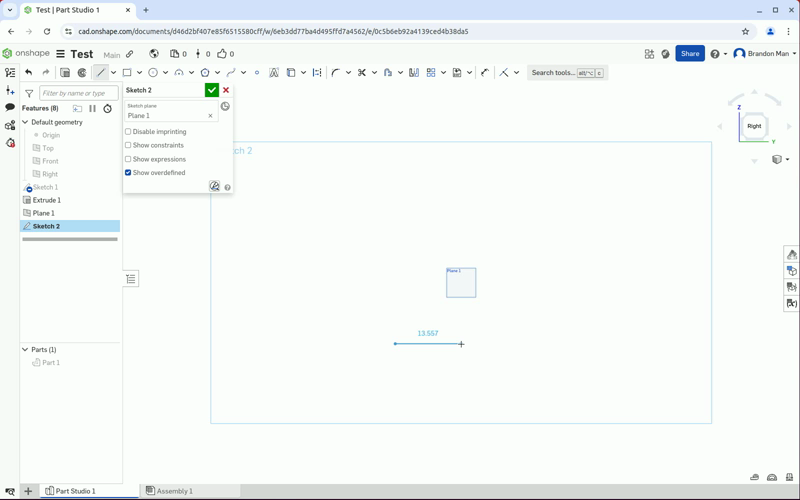
click(461, 343)
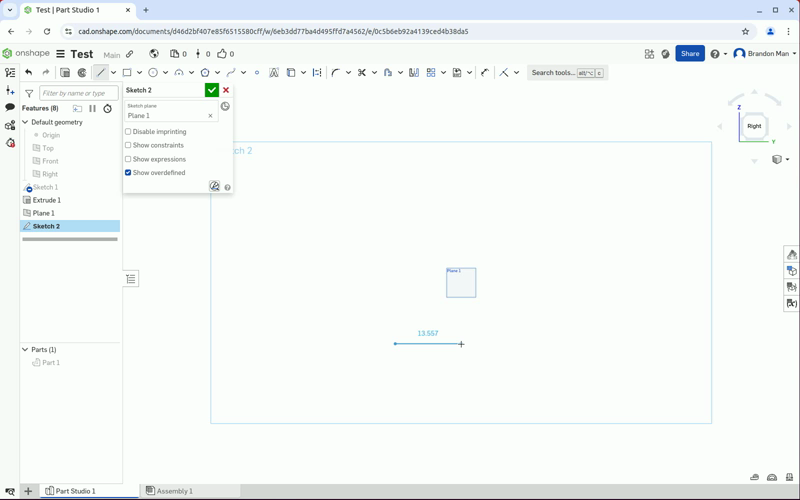
key_up(shift)
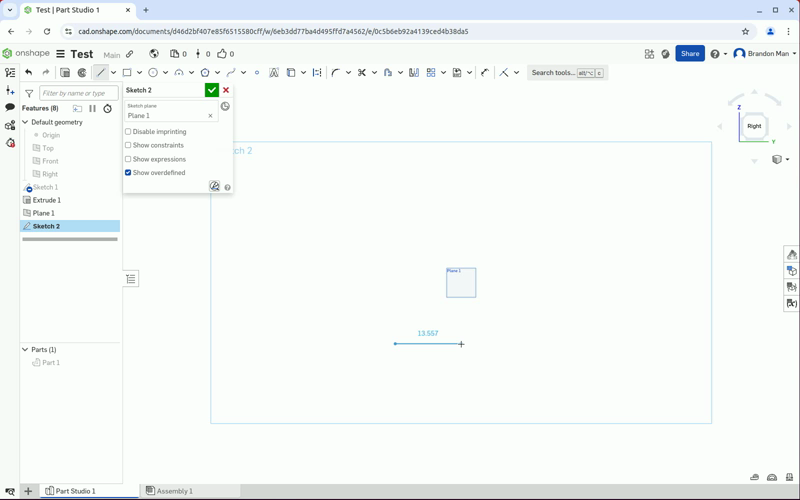
key_down(shift)
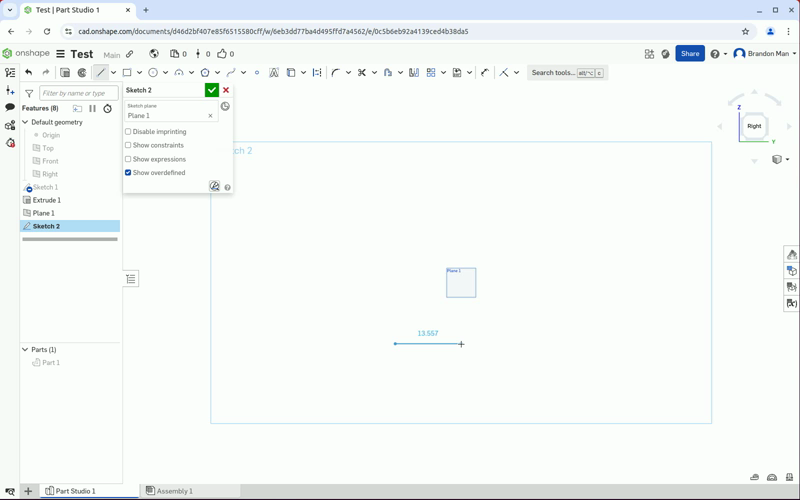
mouse_move(461, 277)
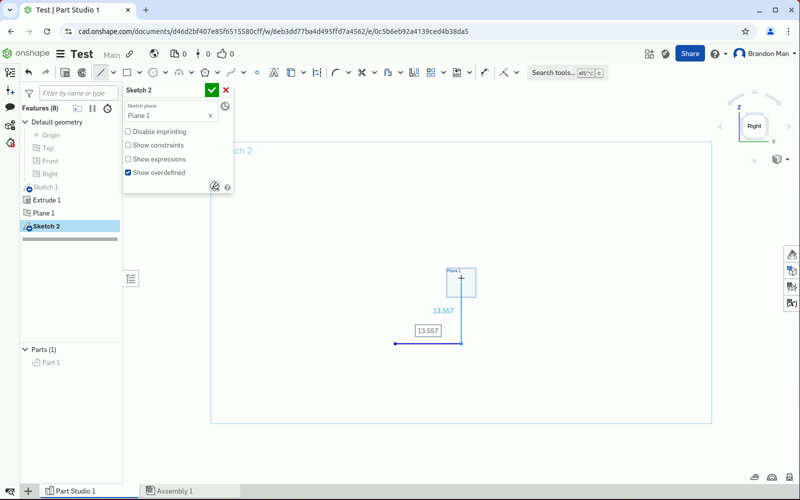
click(461, 277)
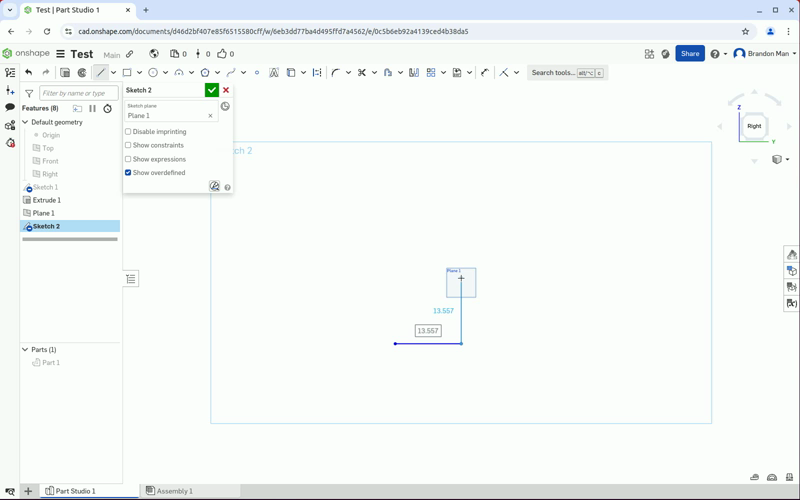
key_up(shift)
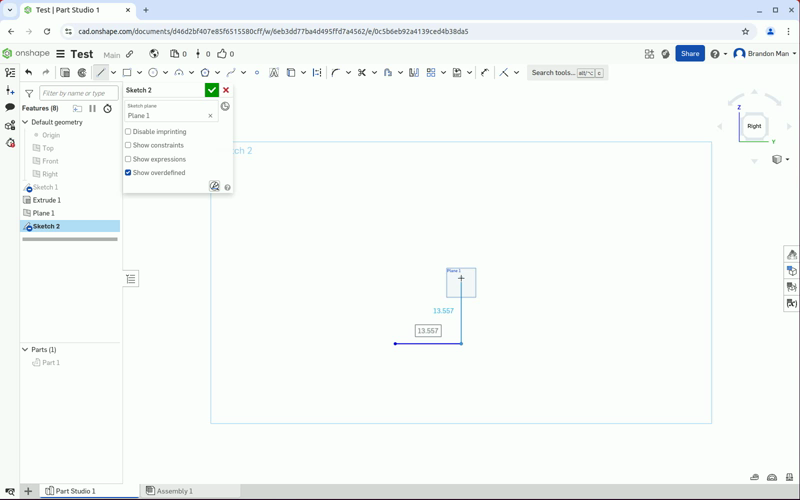
key_down(shift)
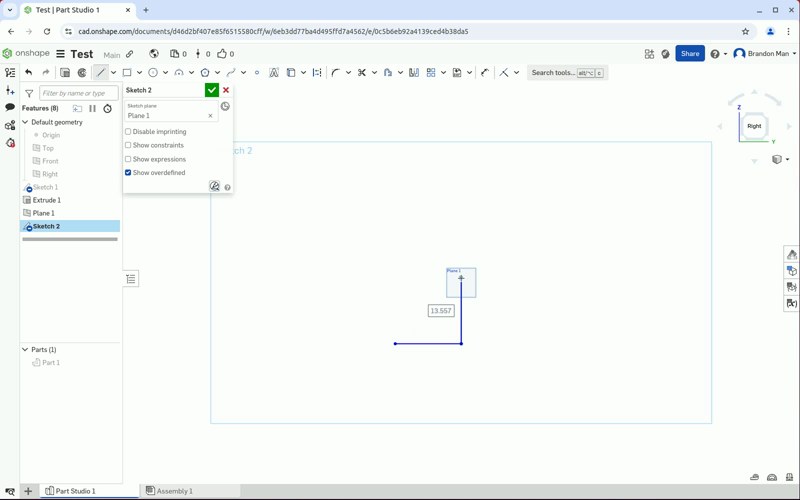
mouse_move(395, 343)
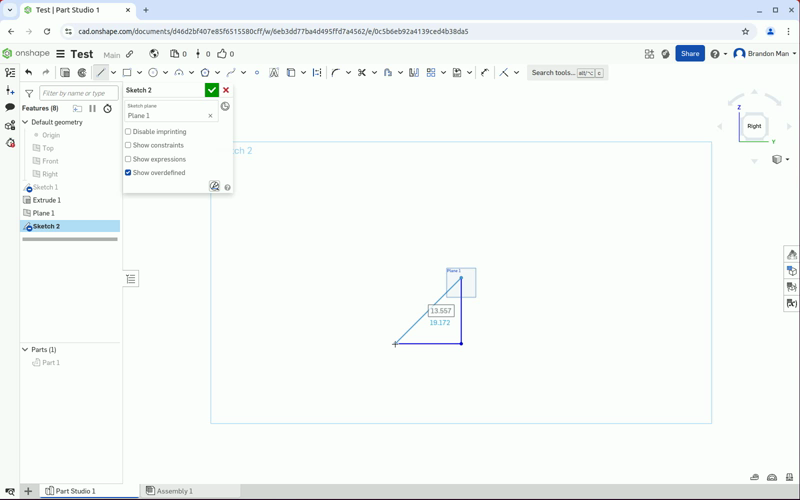
key_up(shift)
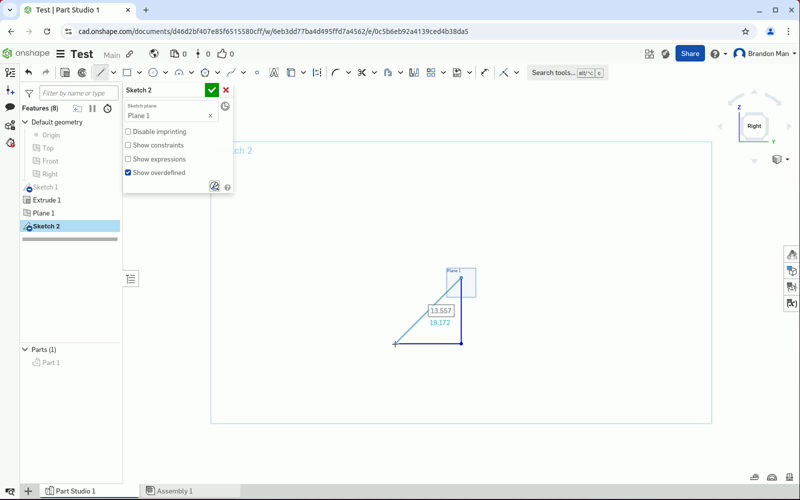
click(395, 343)
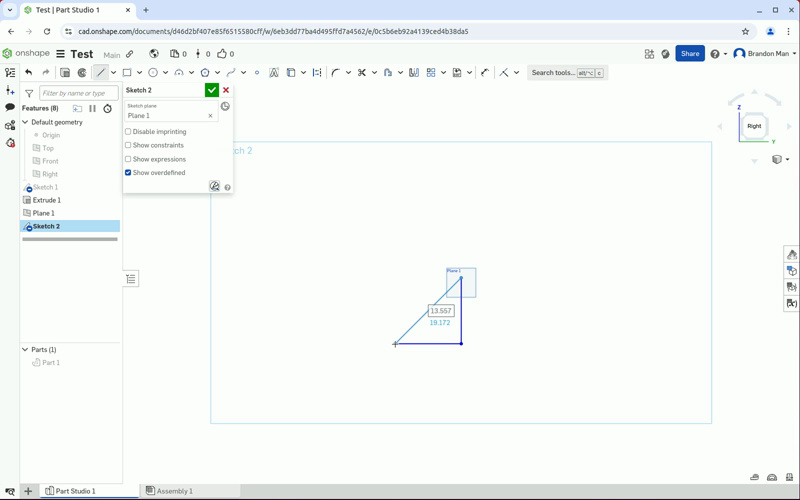
key(esc)
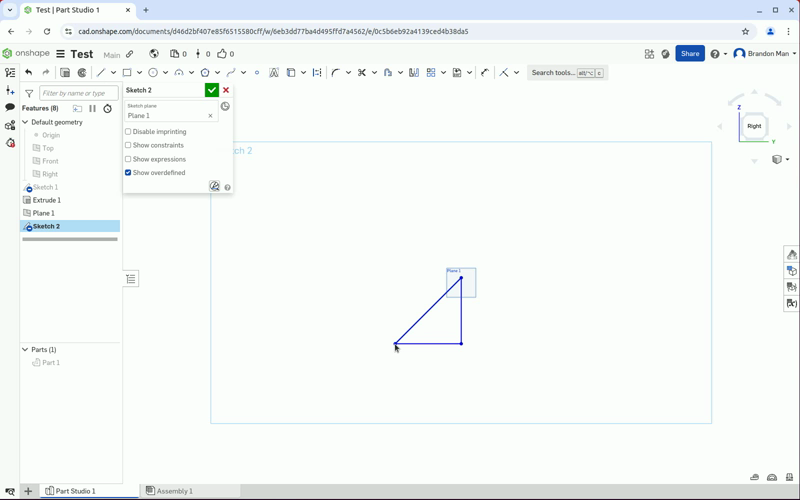
mouse_move(443, 299)
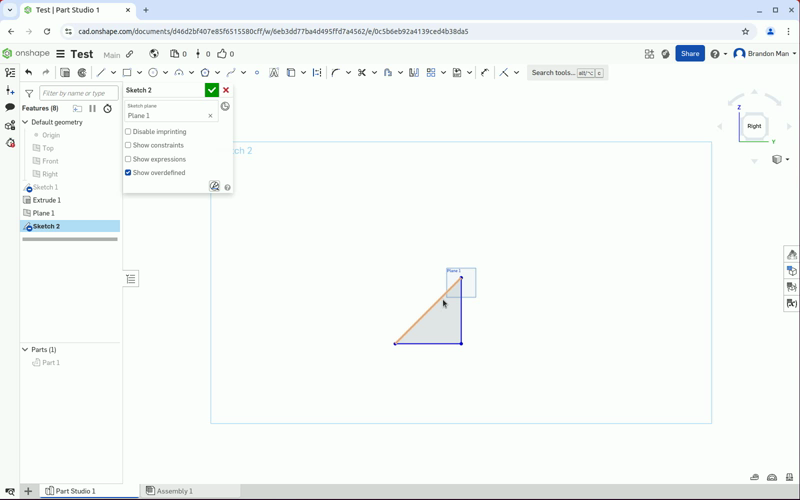
click(443, 299)
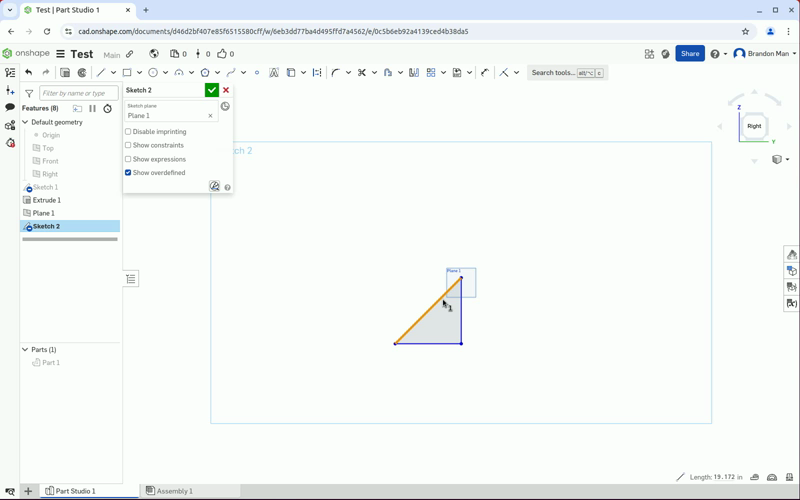
mouse_move(73, 352)
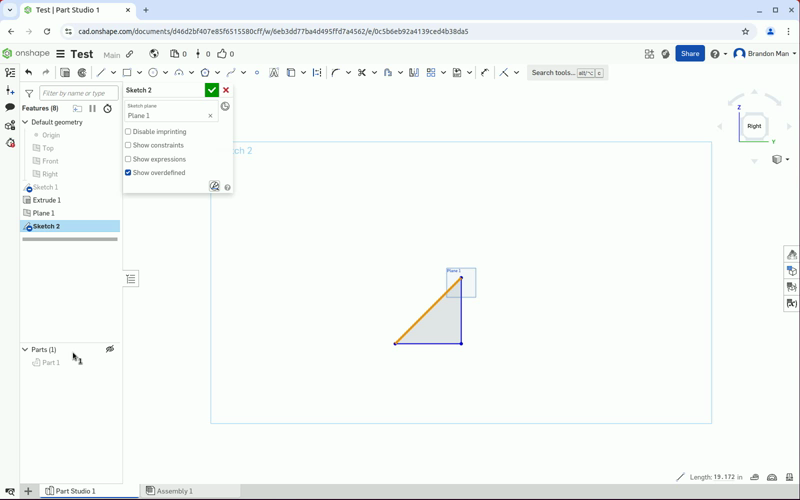
key(shift+y)
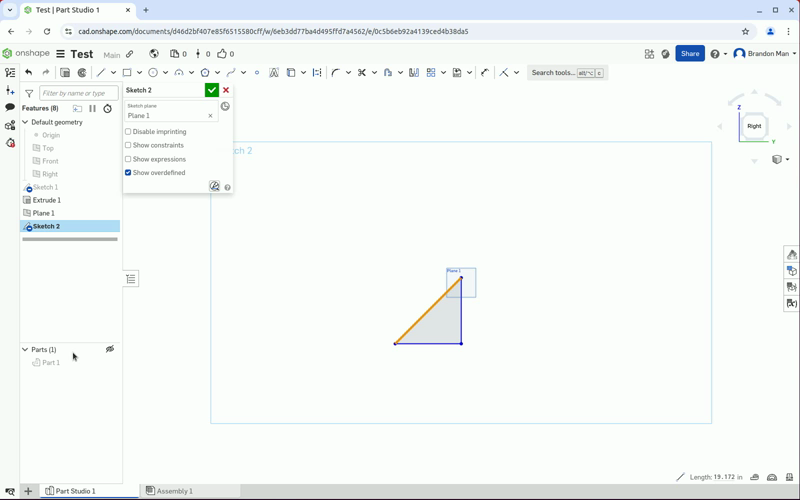
key(shift+e)
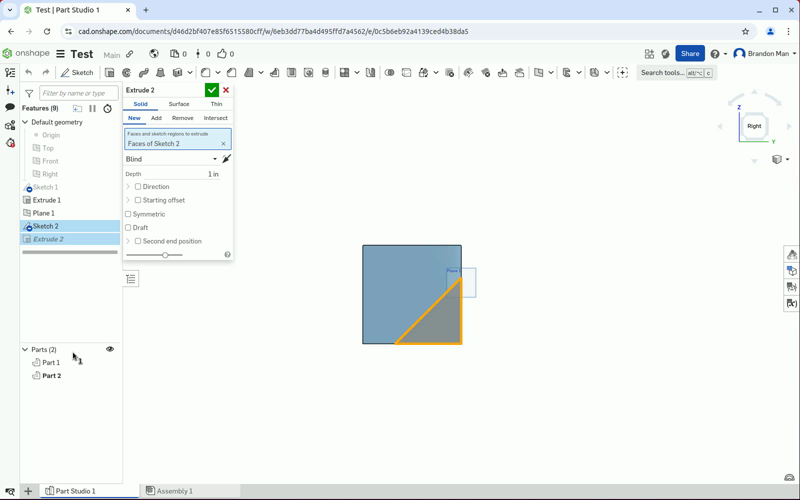
mouse_move(143, 106)
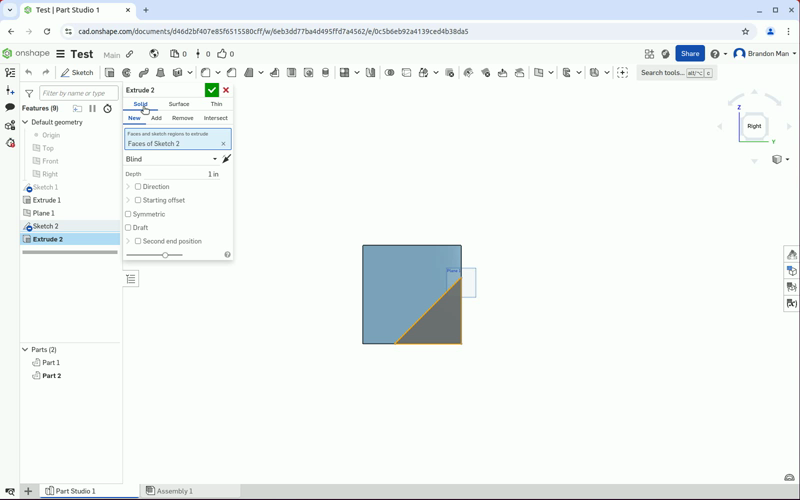
click(143, 106)
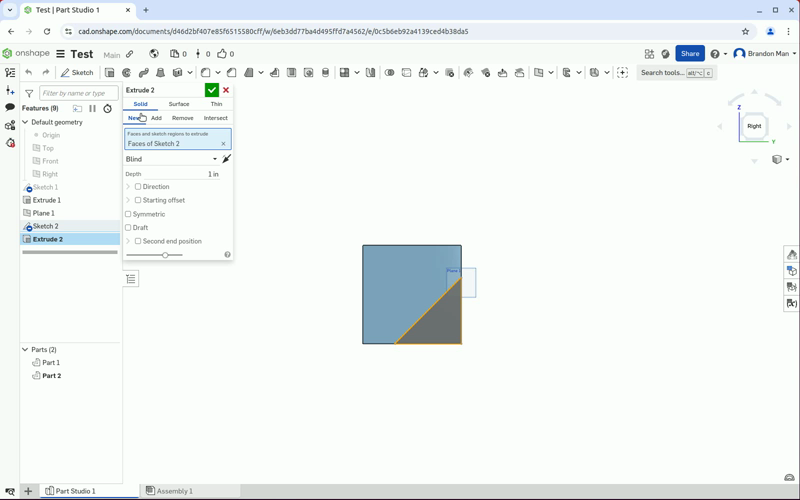
mouse_move(137, 120)
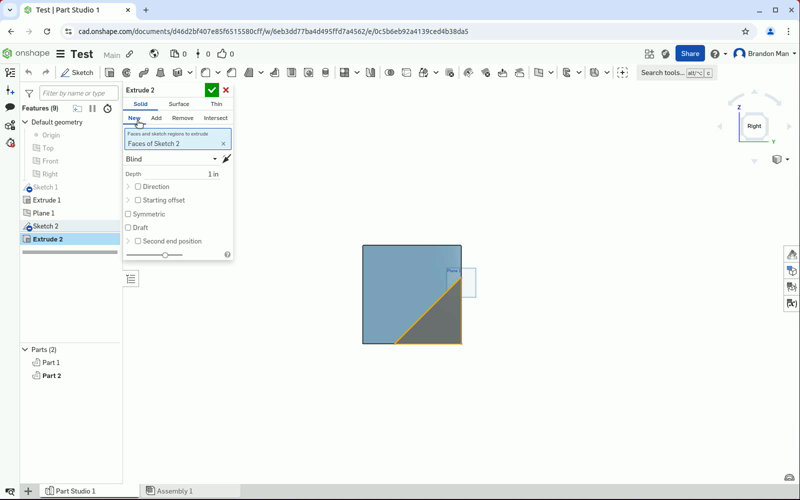
click(137, 120)
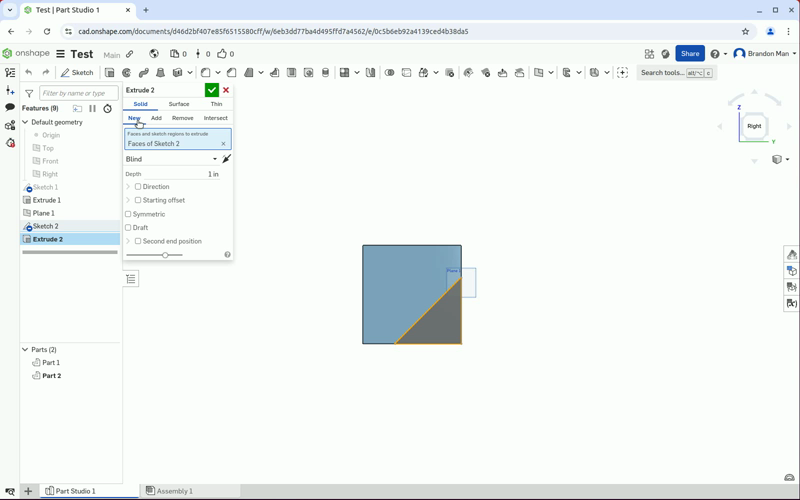
key(tab, 4)
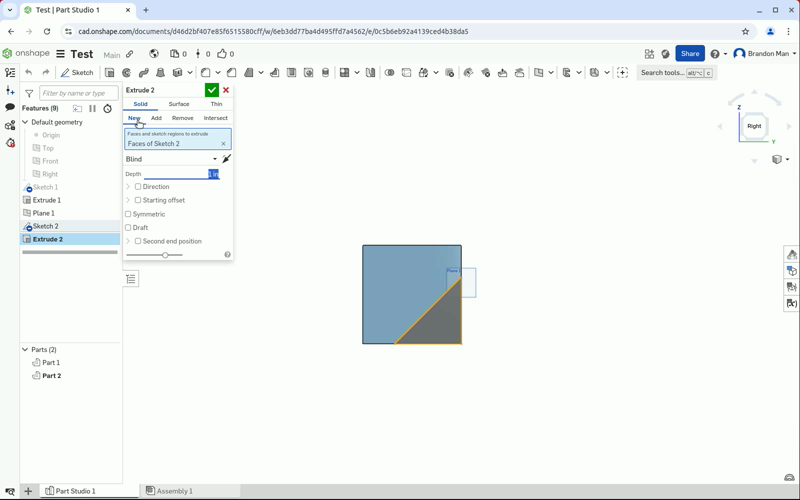
text(20.22)
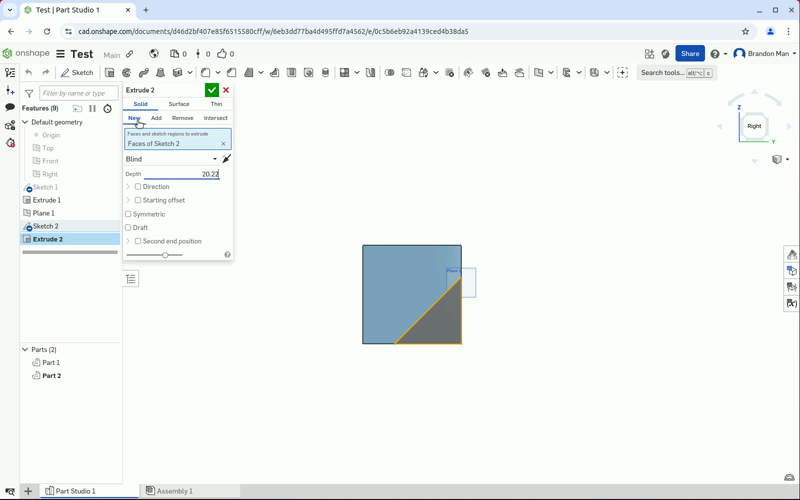
key(enter)
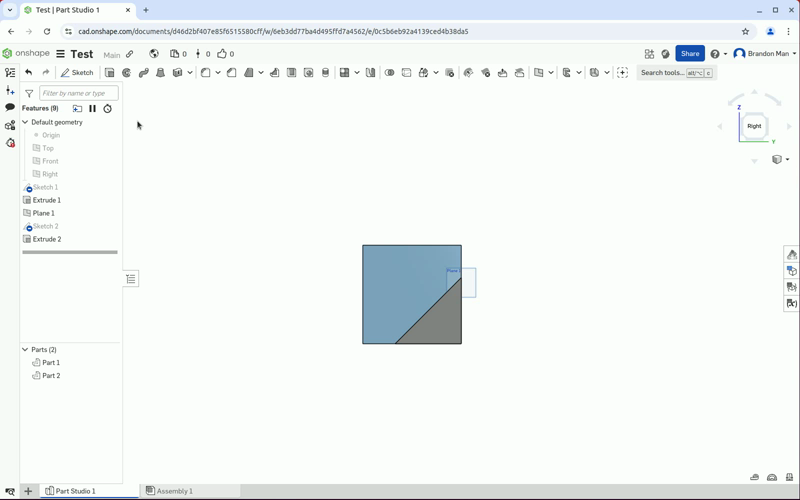
key(shift+h)
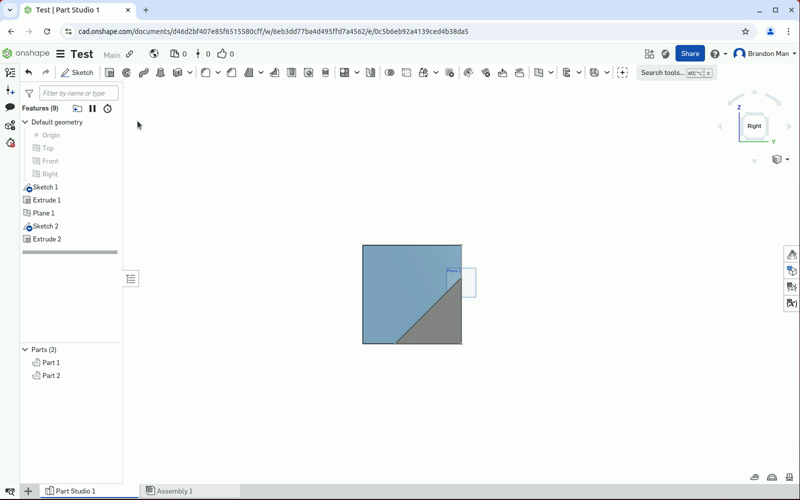
key(shift+h)
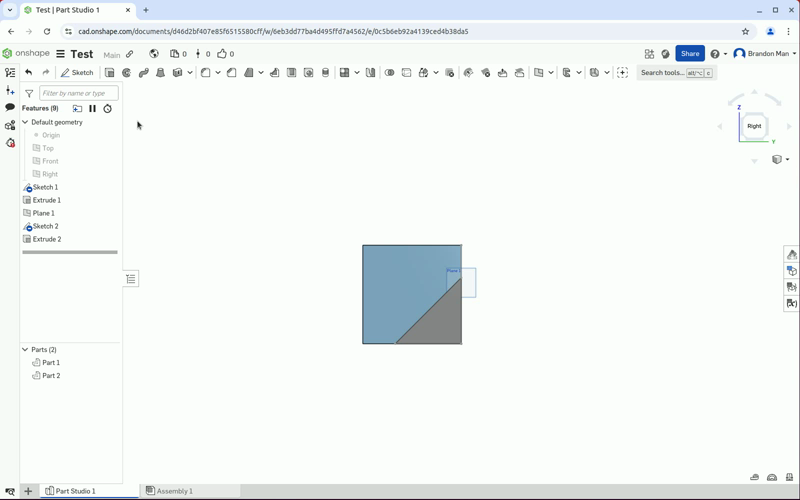
key(shift+7)
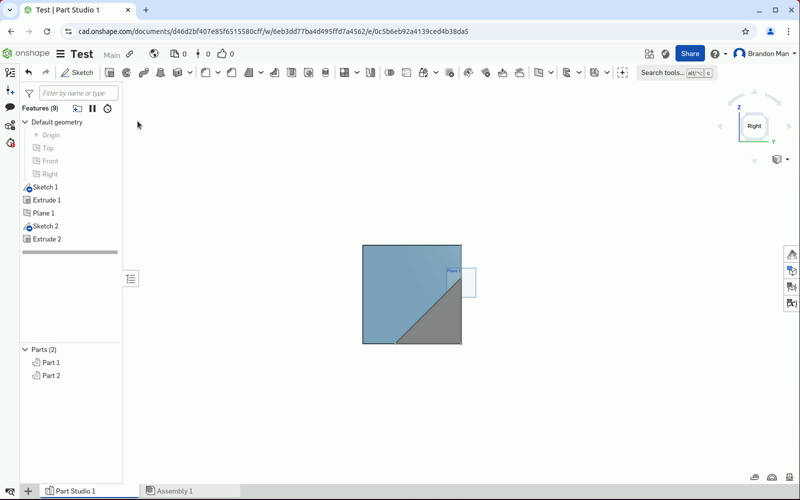
key(right, 2)
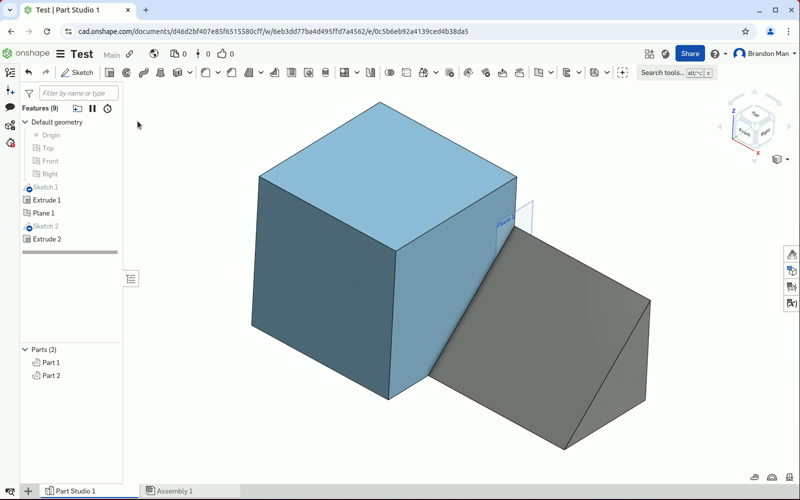
key(down, 2)
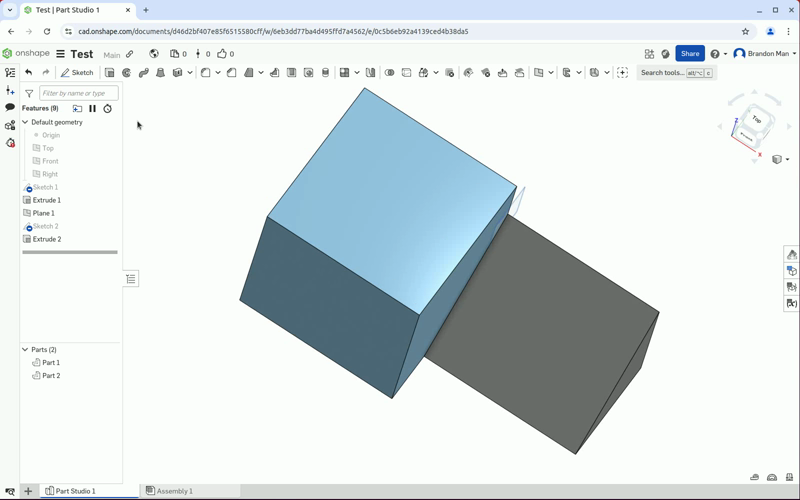
key(up, 2)
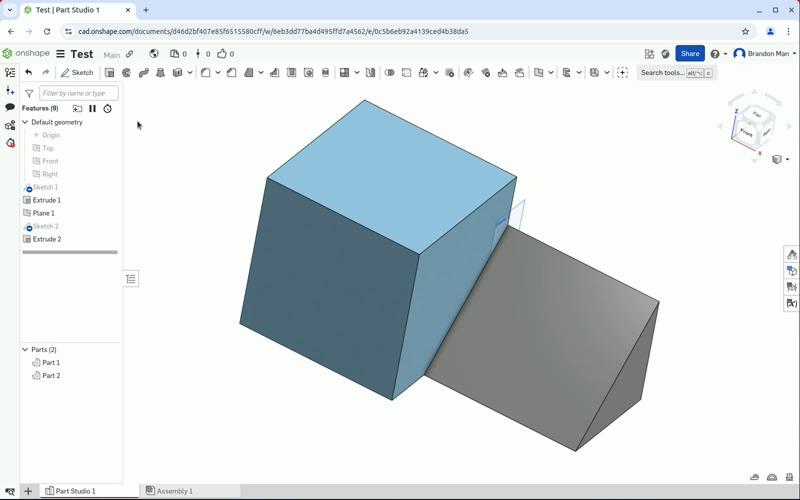
key(left, 2)
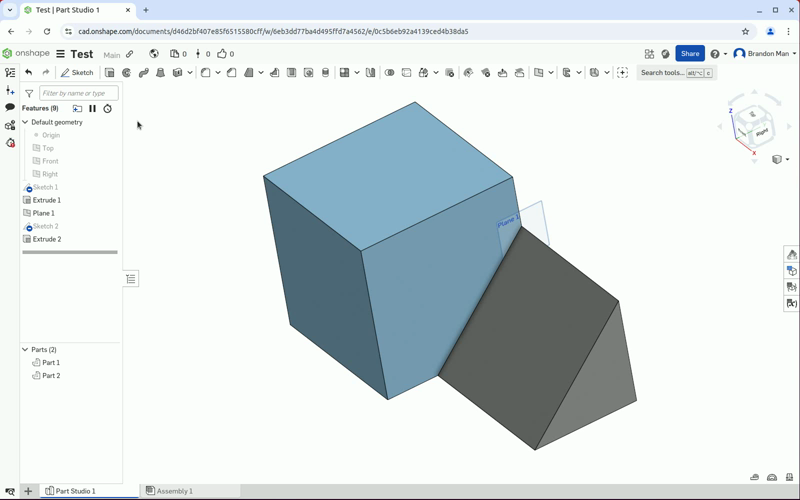
mouse_move(73, 189)
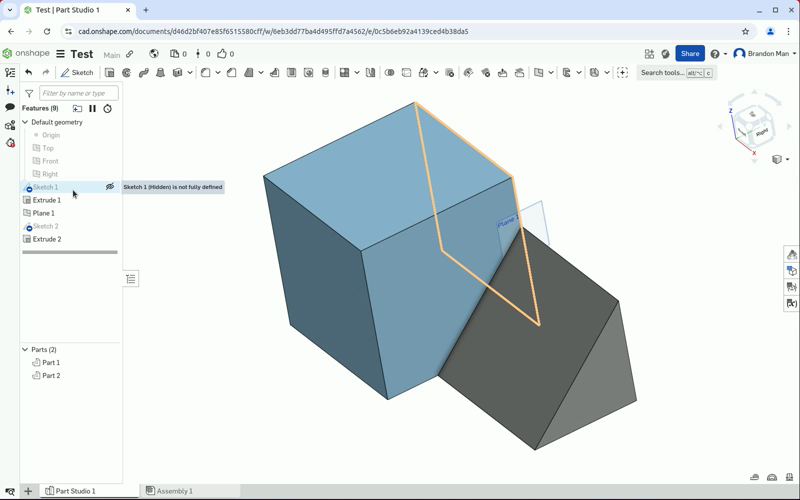
click(73, 189)